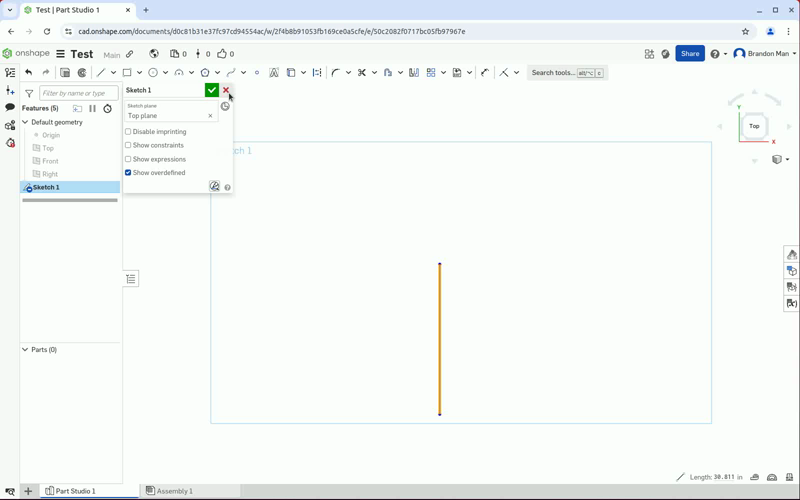
key(shift+h)
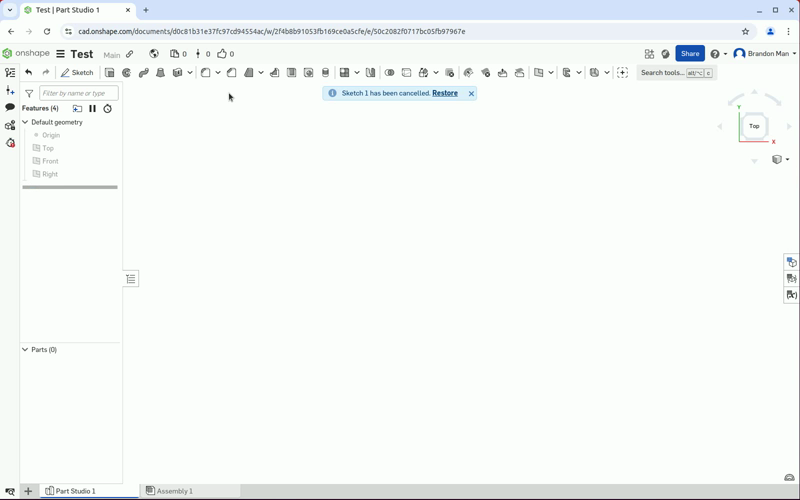
mouse_move(73, 352)
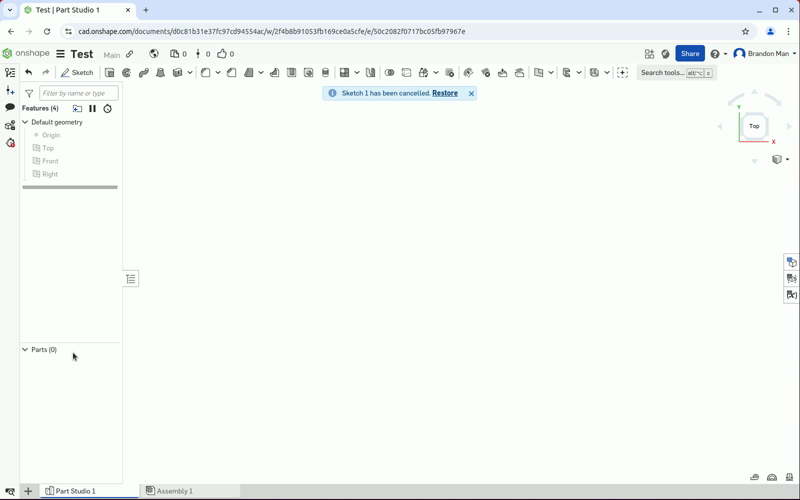
key(y)
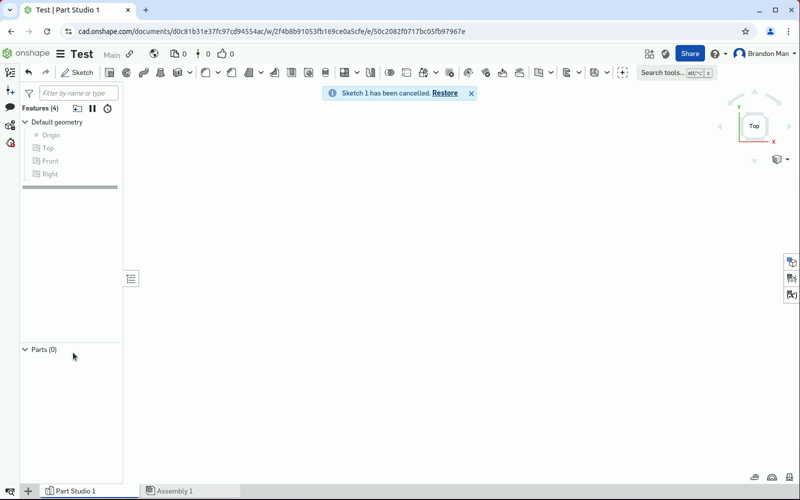
key(shift+p)
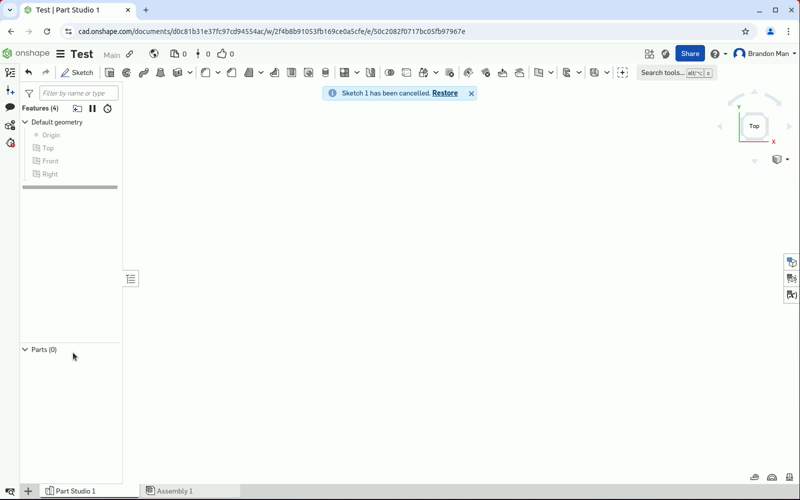
key(space)
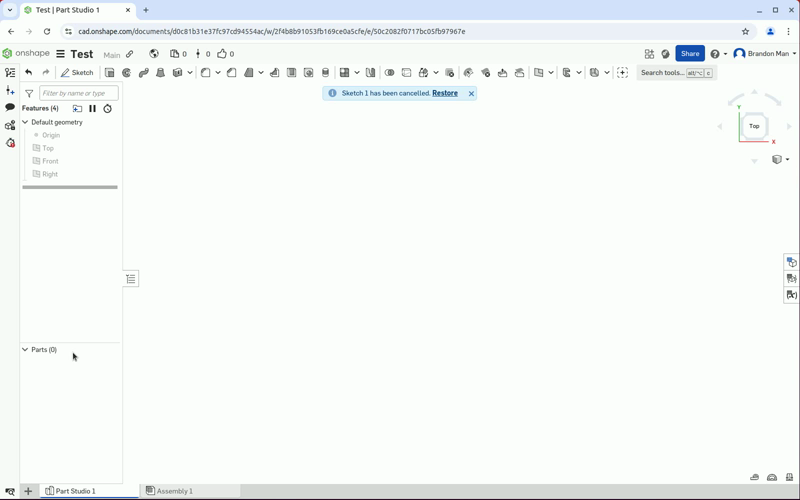
key_down(shift)
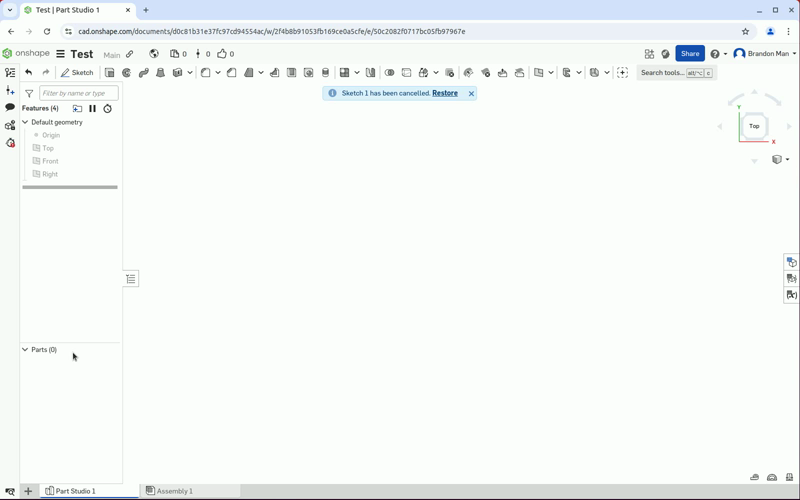
key(up)
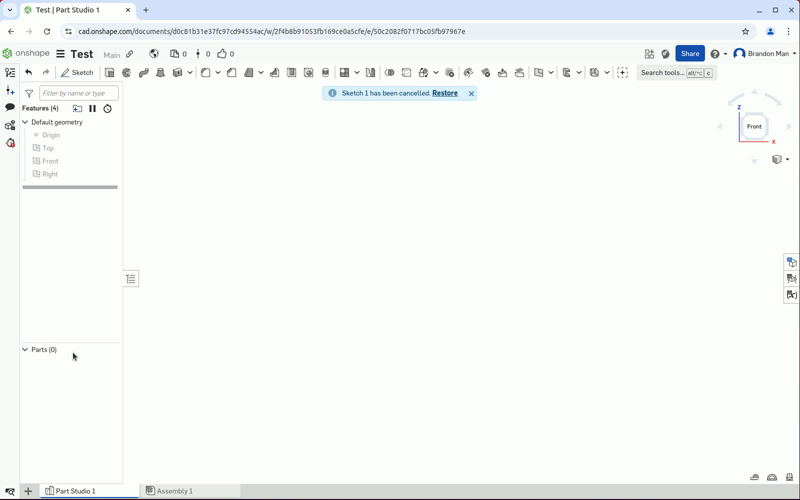
key_up(shift)
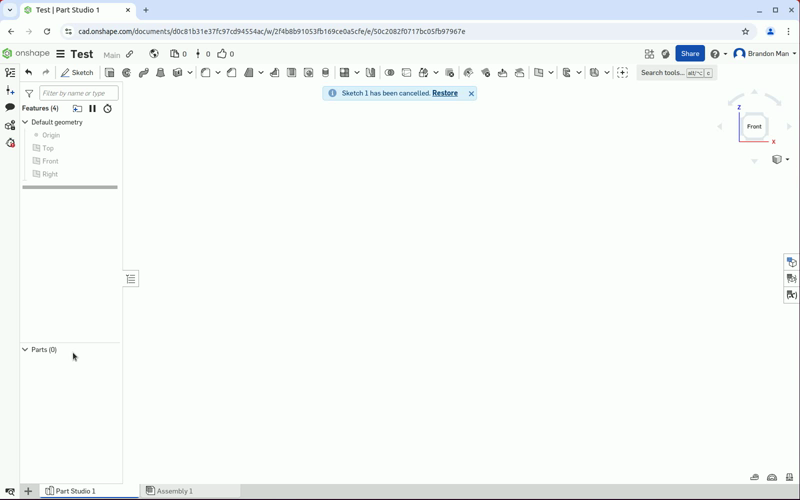
mouse_move(73, 352)
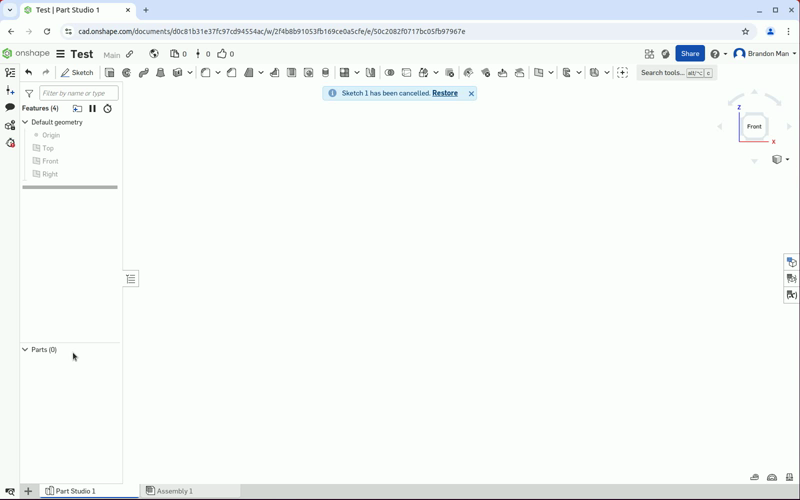
key(shift+y)
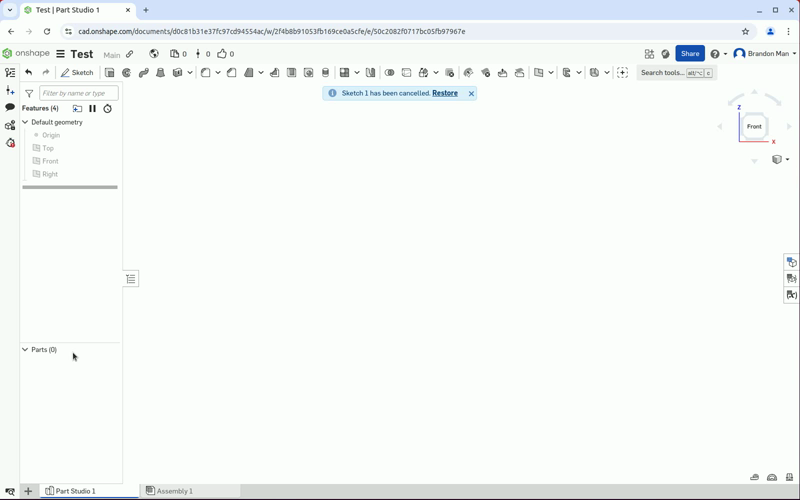
key(shift+s)
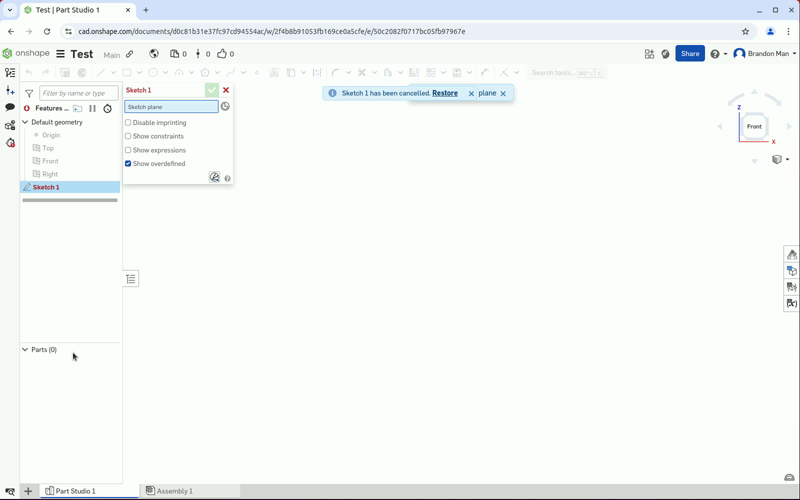
mouse_move(73, 163)
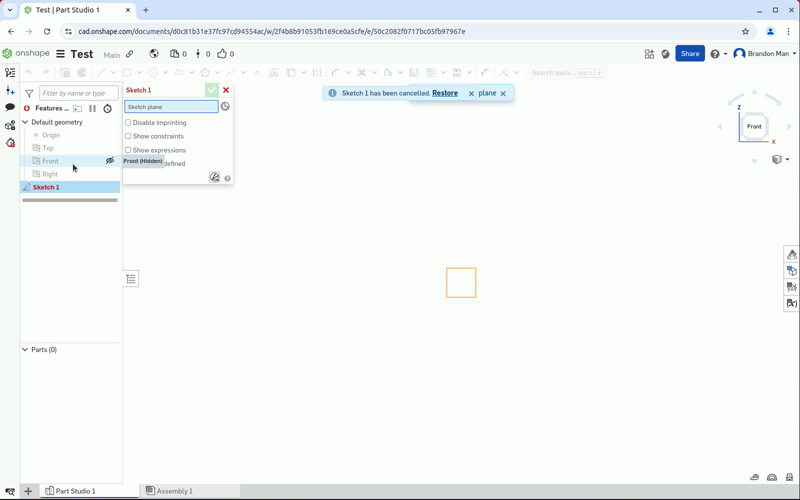
click(73, 163)
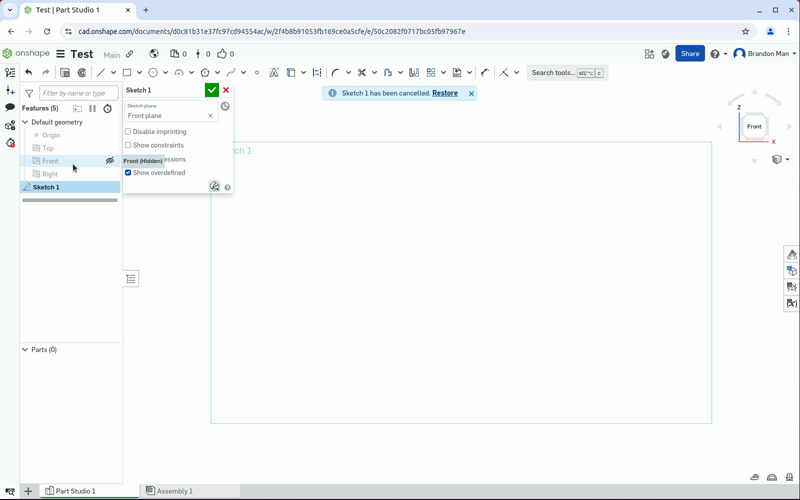
mouse_move(73, 352)
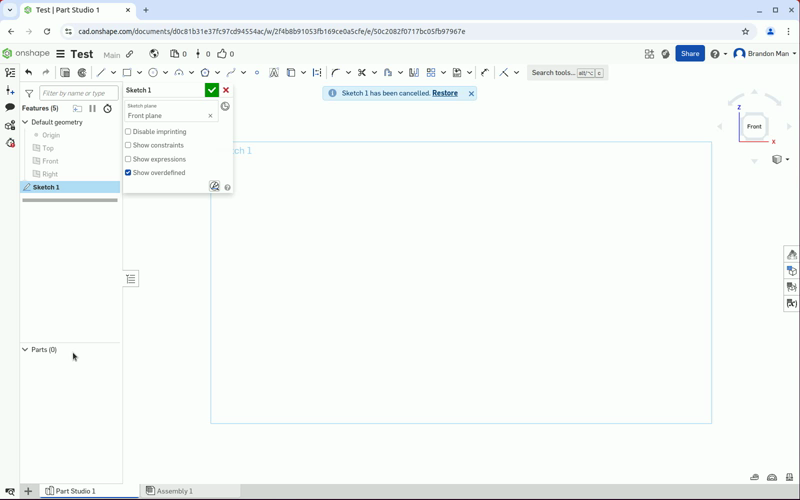
key(y)
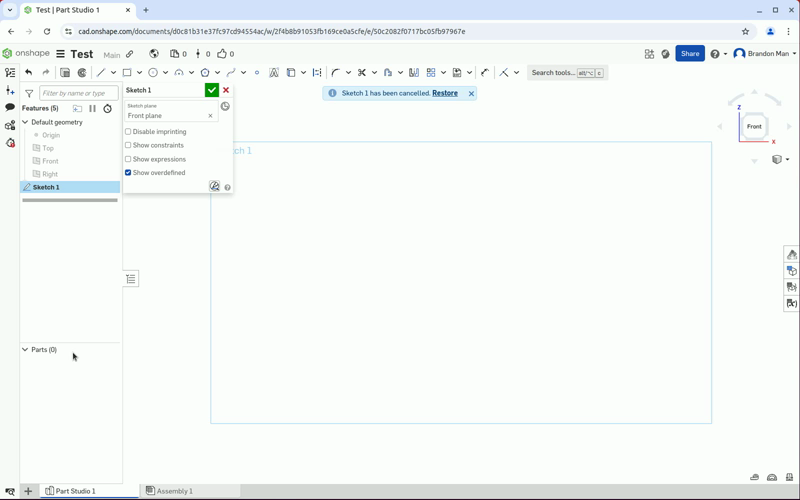
key(l)
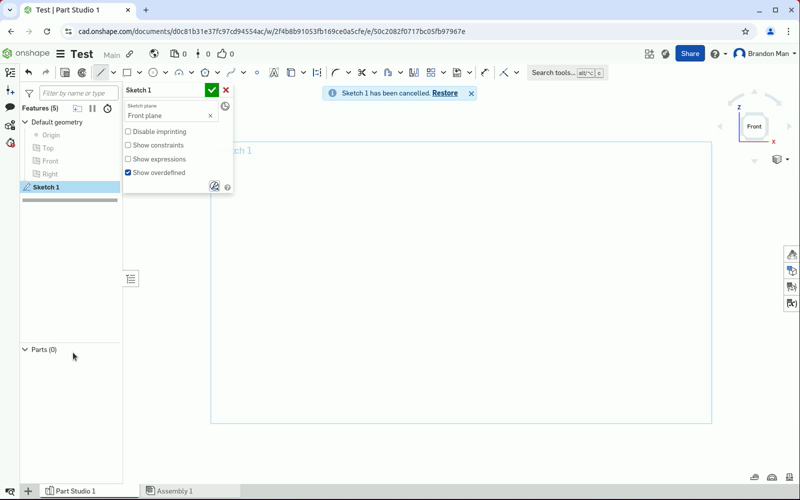
key_down(shift)
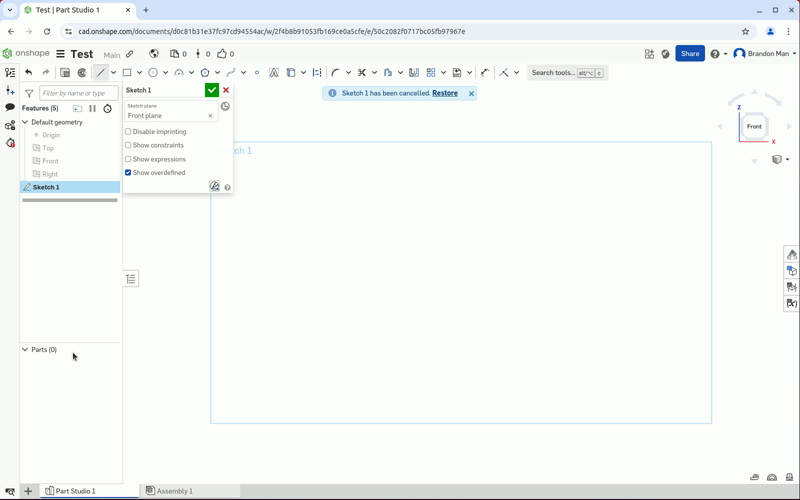
mouse_move(460, 282)
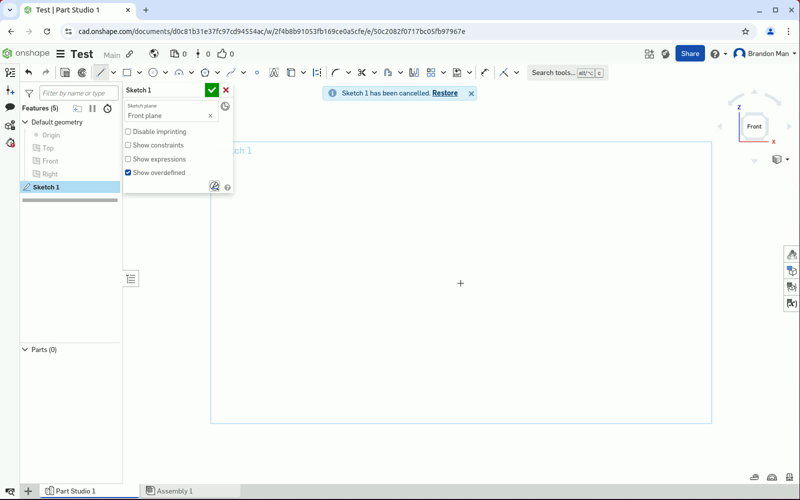
click(460, 282)
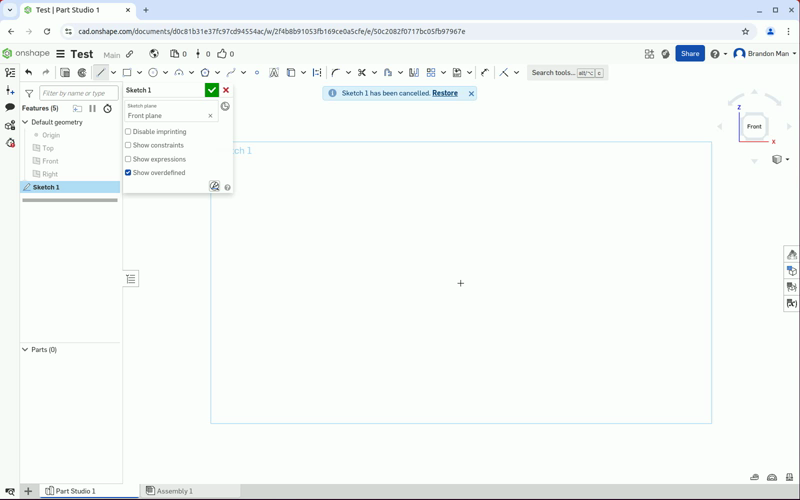
key_up(shift)
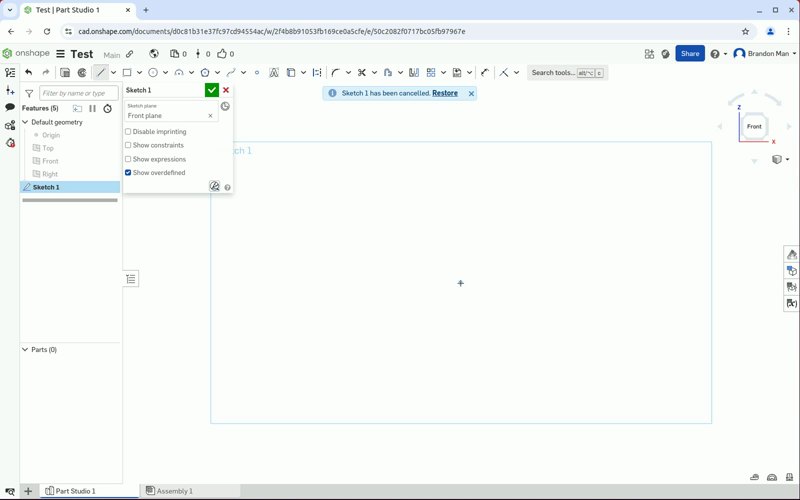
key_down(shift)
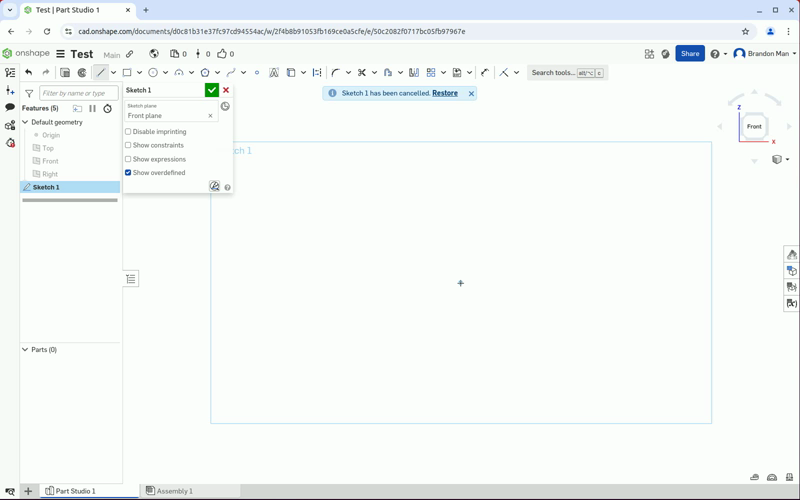
mouse_move(573, 282)
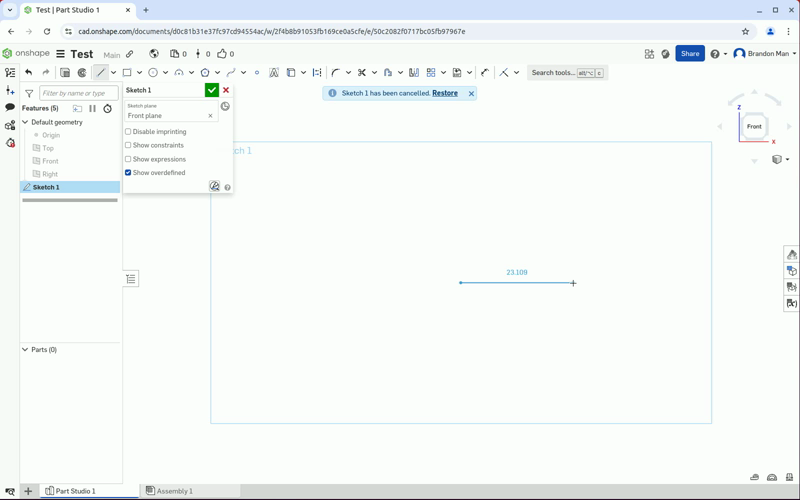
click(573, 282)
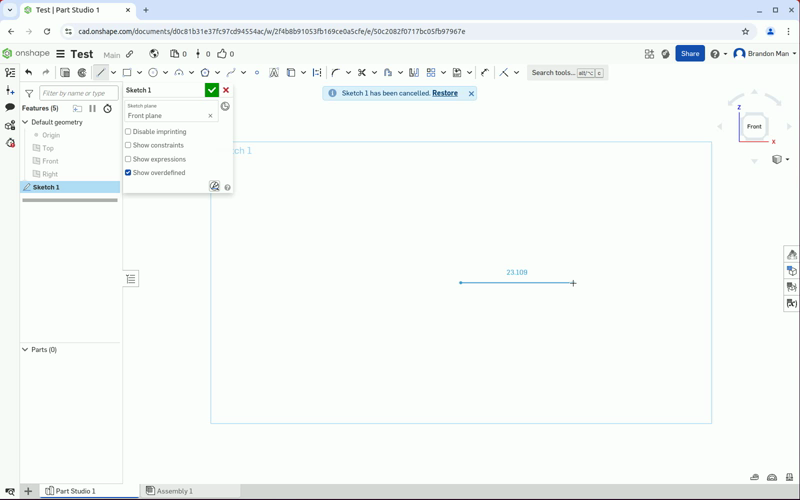
key_up(shift)
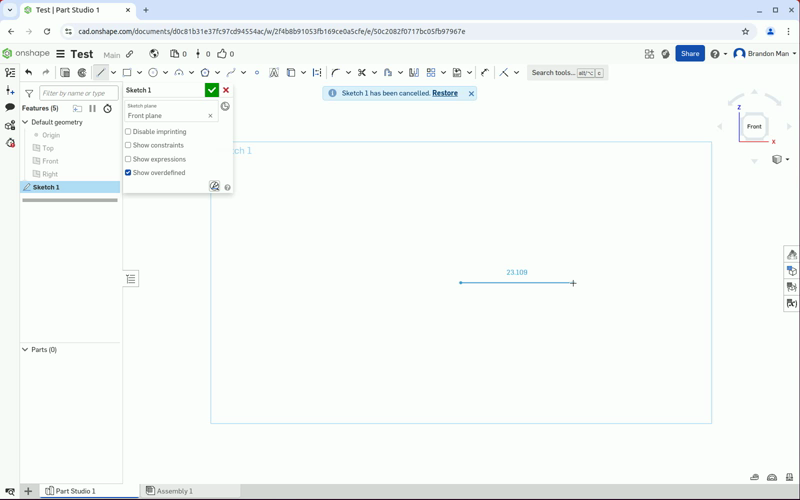
key_down(shift)
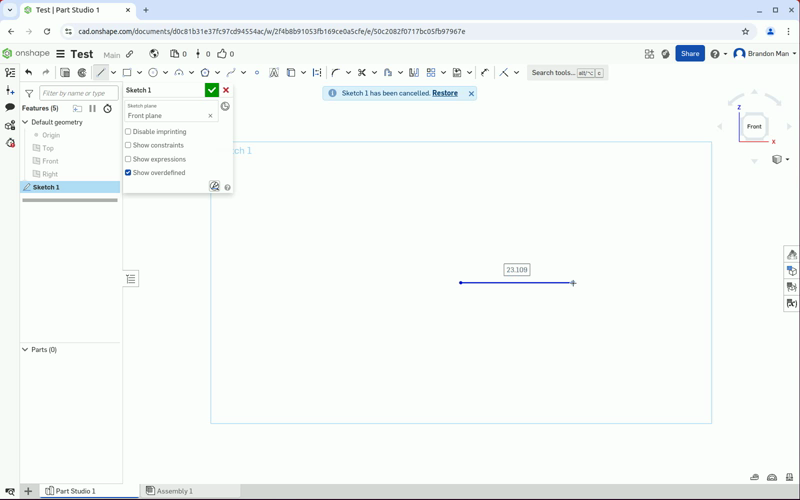
mouse_move(589, 282)
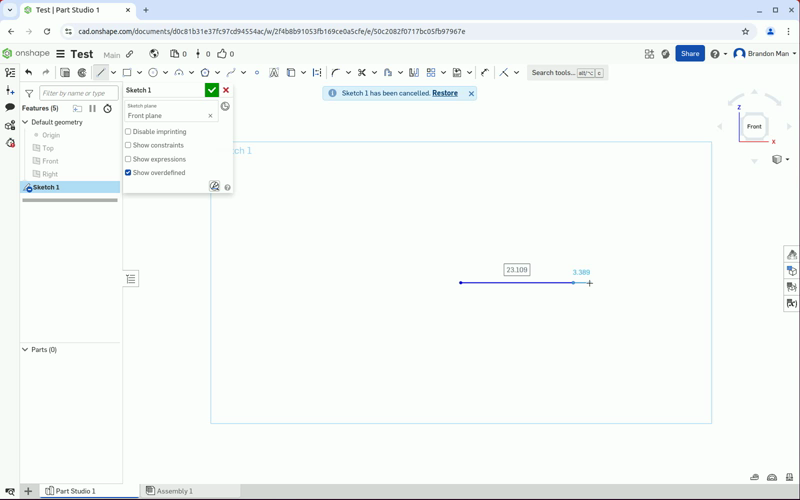
mouse_move(573, 276)
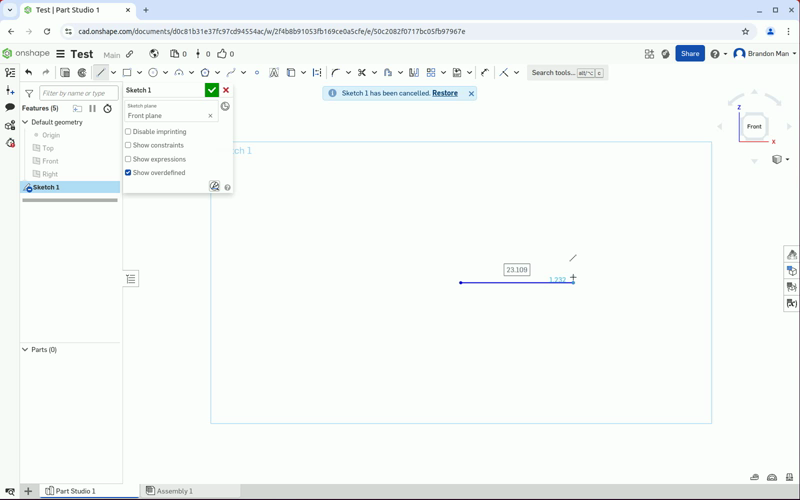
scroll(6)
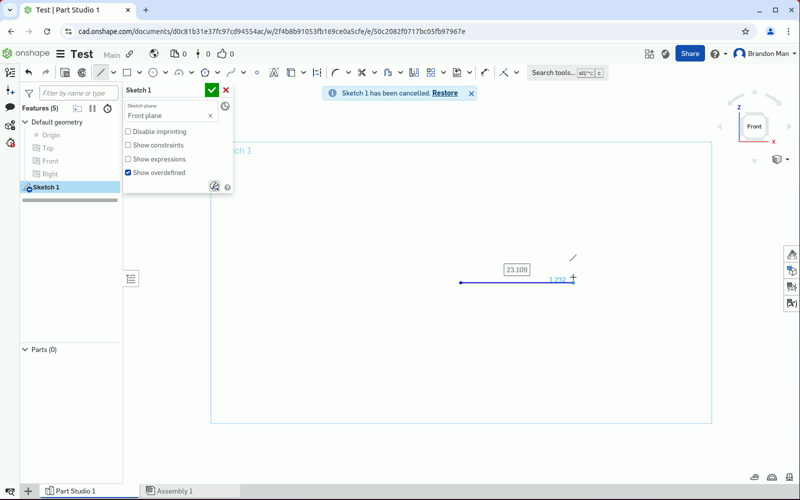
scroll(6)
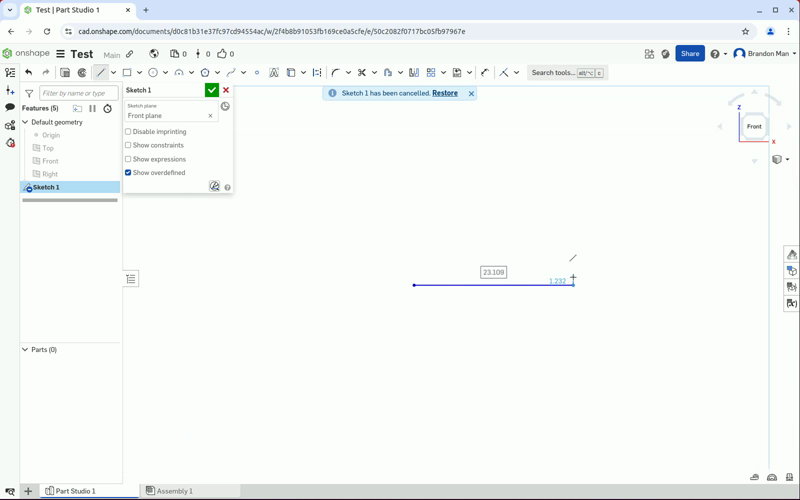
scroll(6)
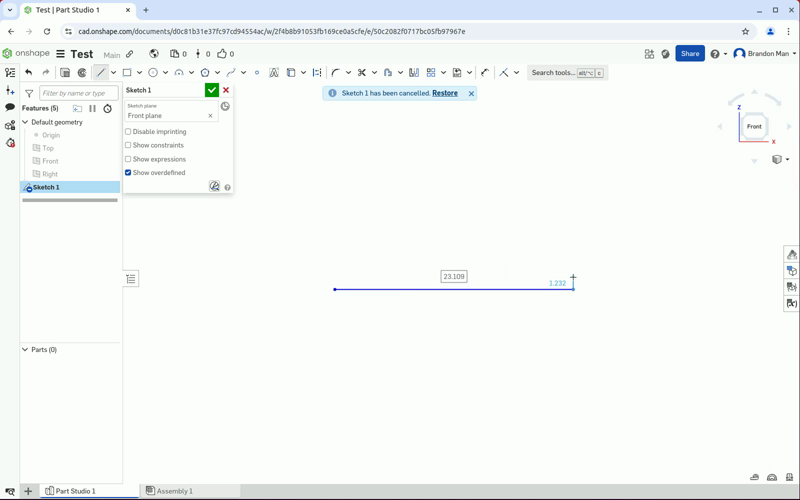
scroll(6)
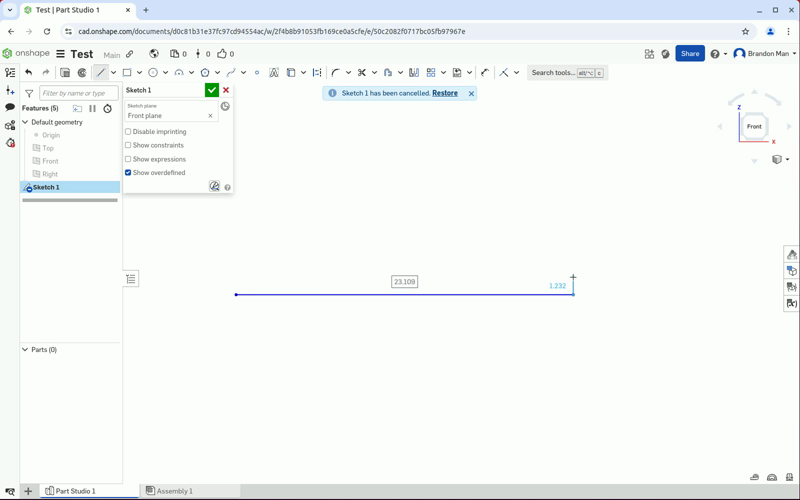
scroll(6)
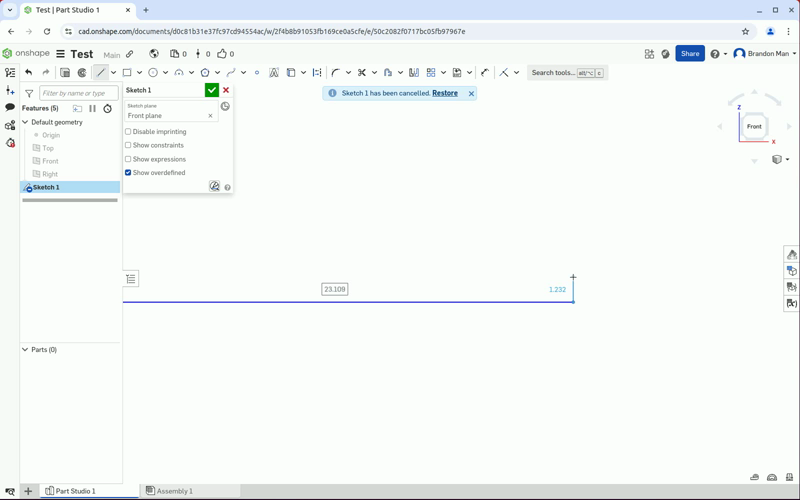
scroll(6)
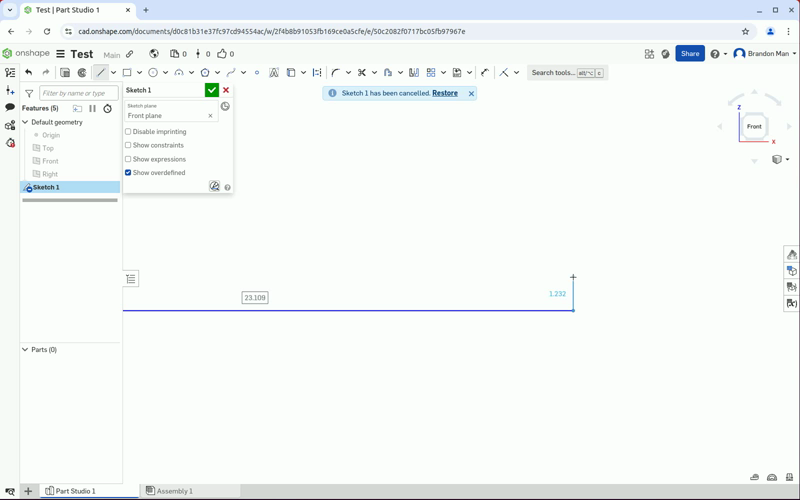
scroll(6)
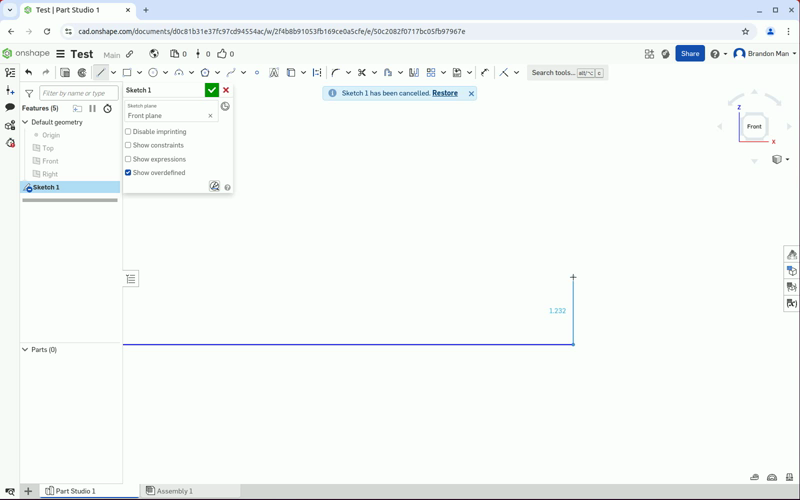
click(573, 276)
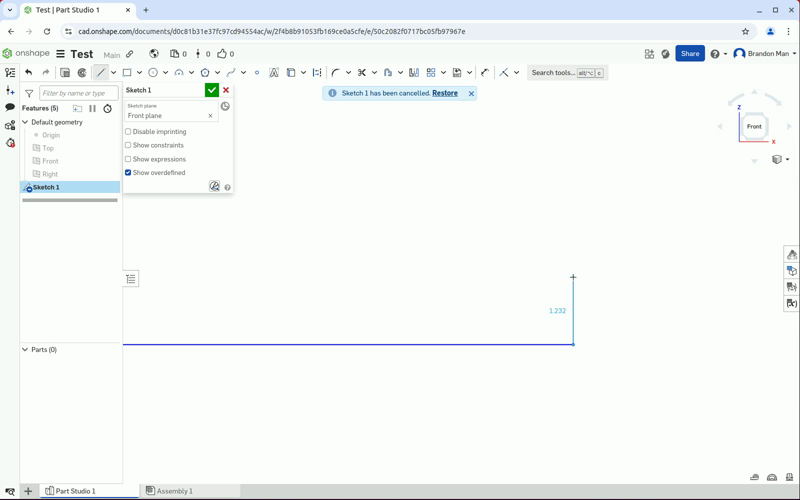
scroll(-6)
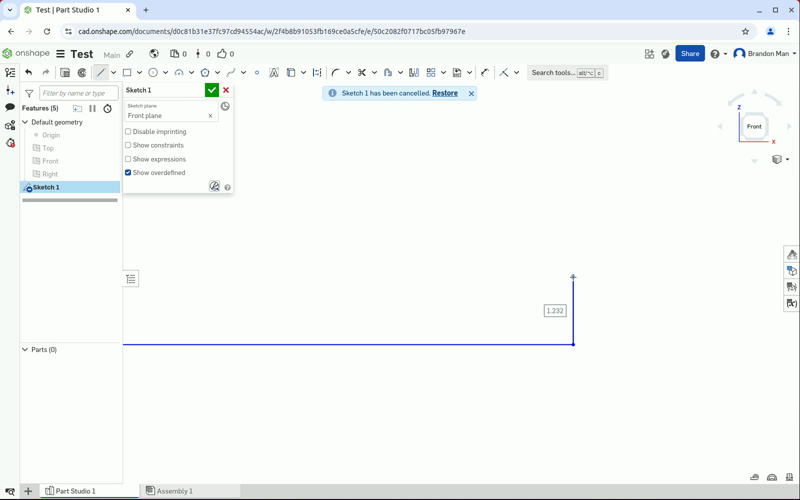
scroll(-6)
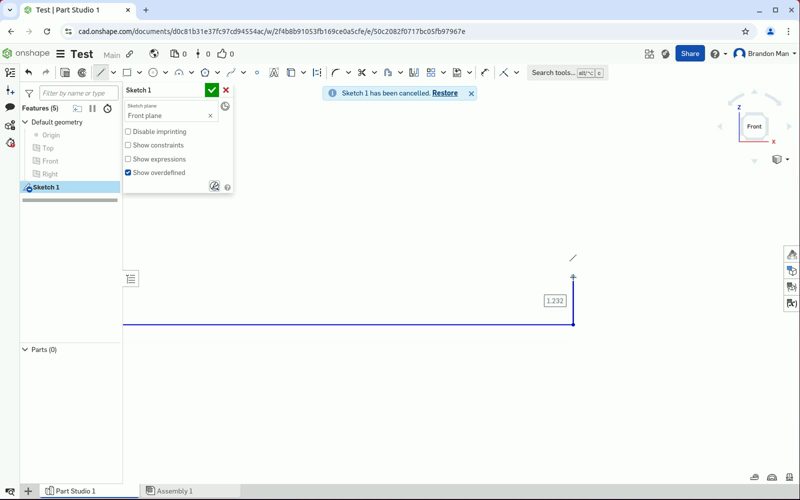
scroll(-6)
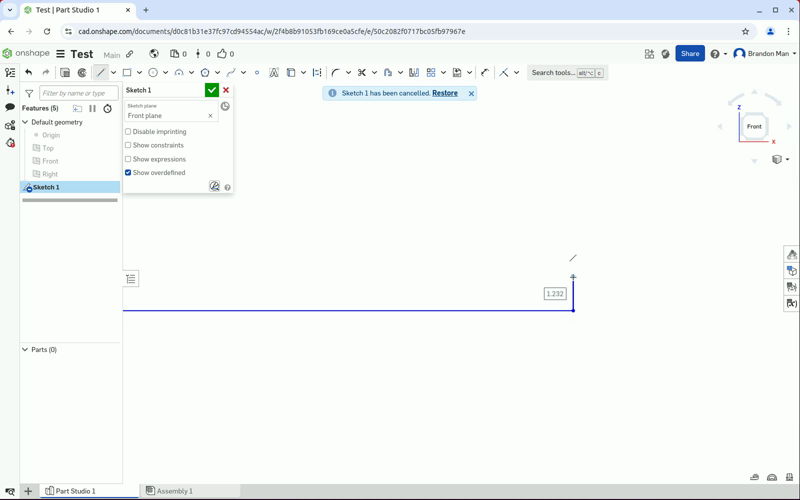
scroll(-6)
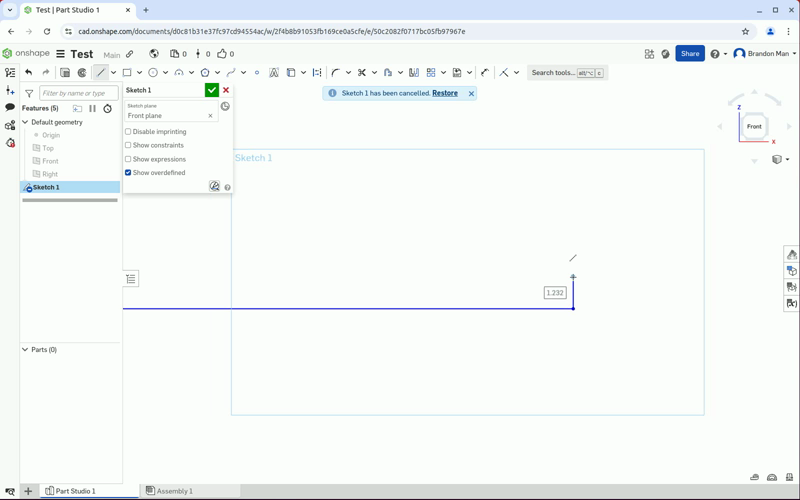
scroll(-6)
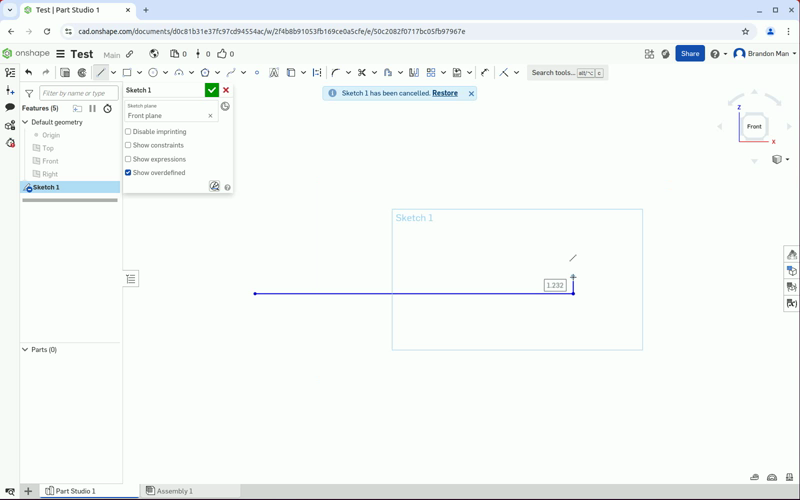
scroll(-6)
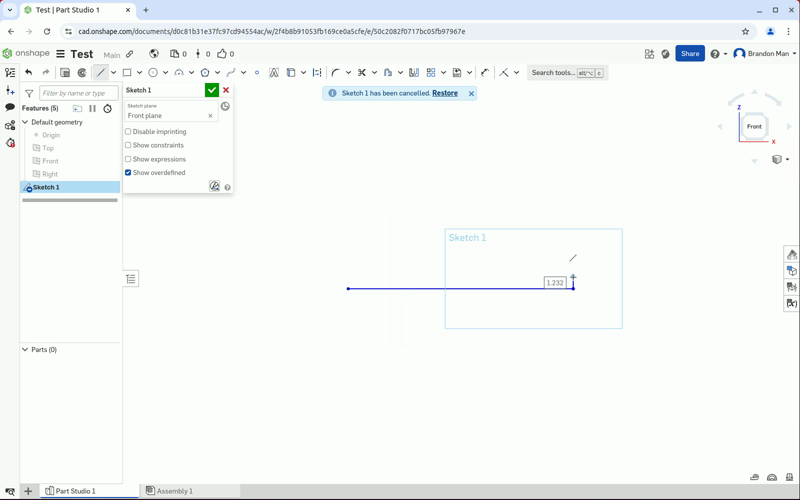
scroll(-6)
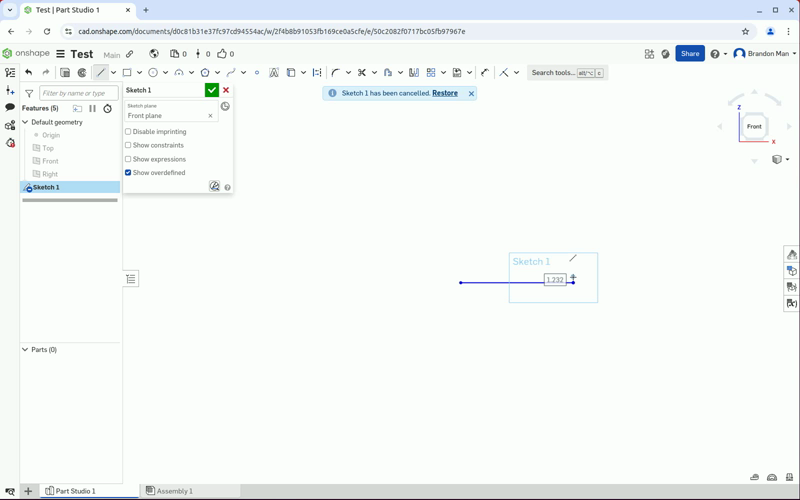
key_up(shift)
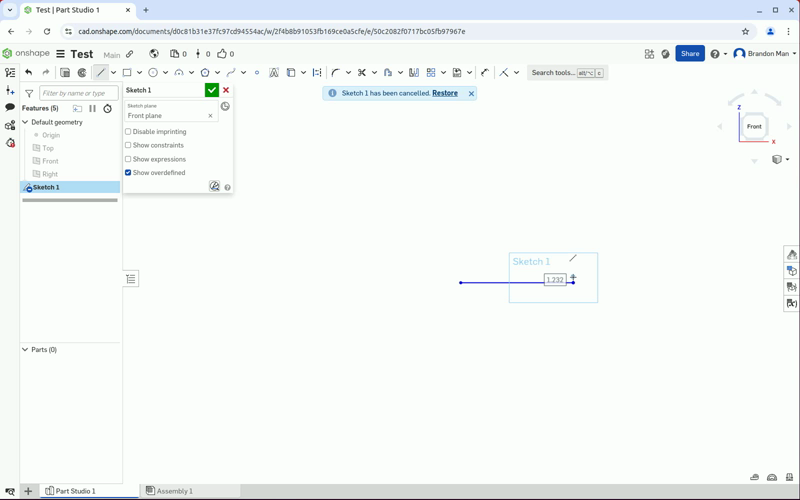
key_down(shift)
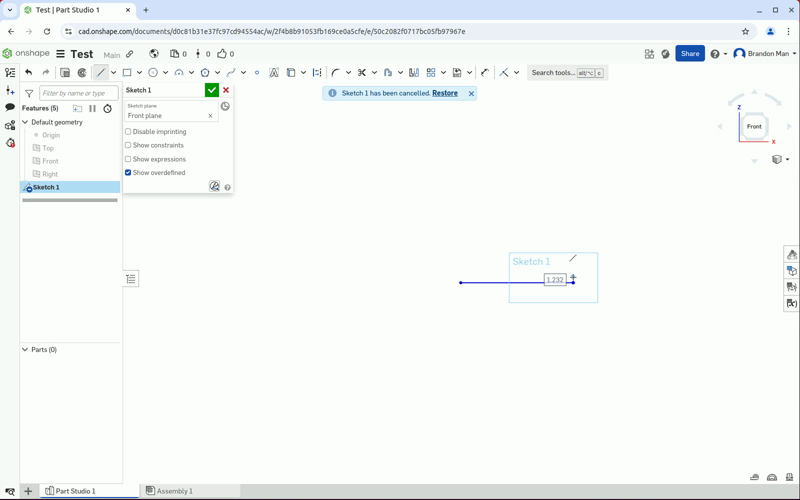
mouse_move(460, 256)
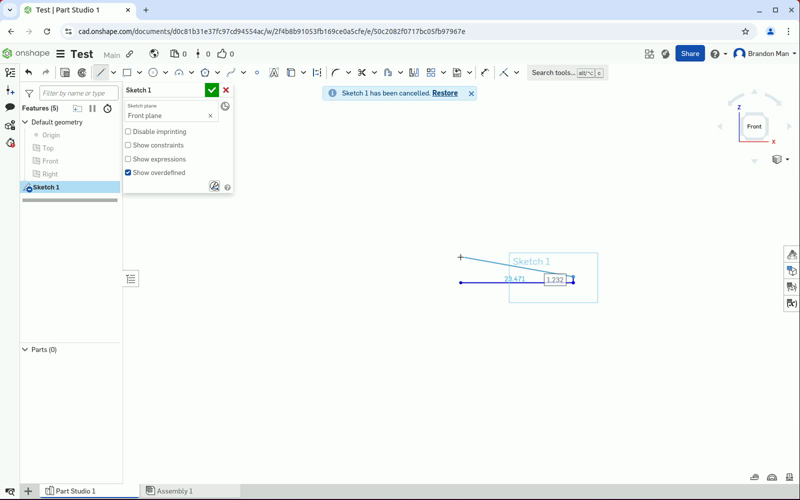
click(460, 256)
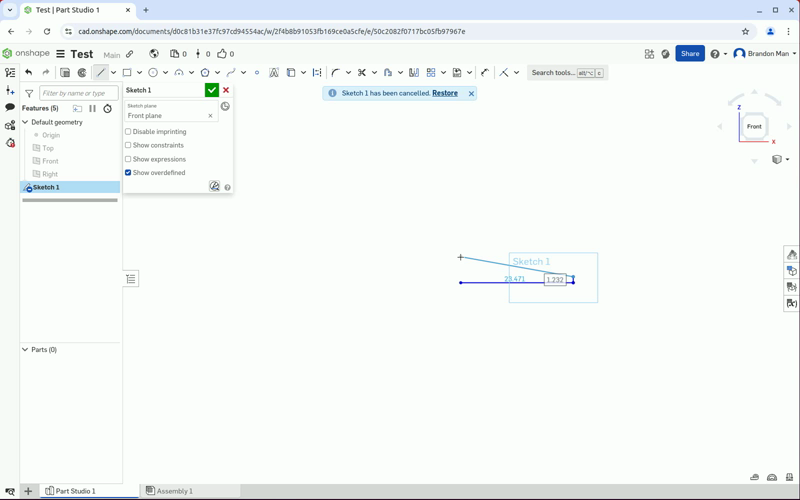
key_up(shift)
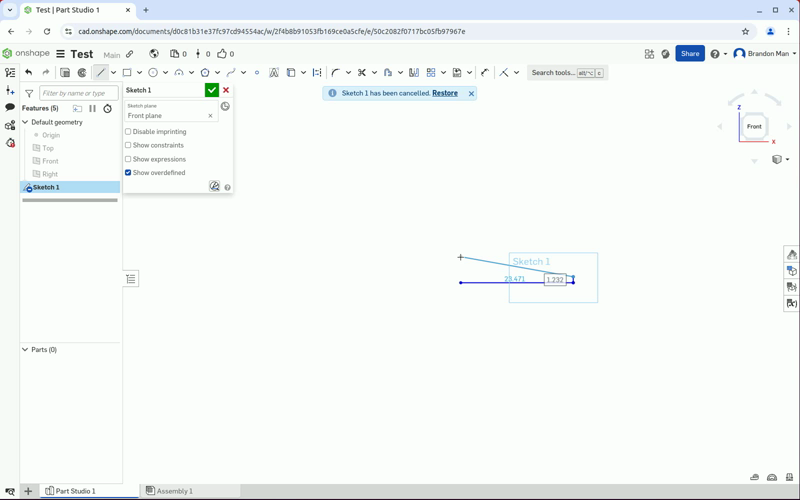
mouse_move(490, 256)
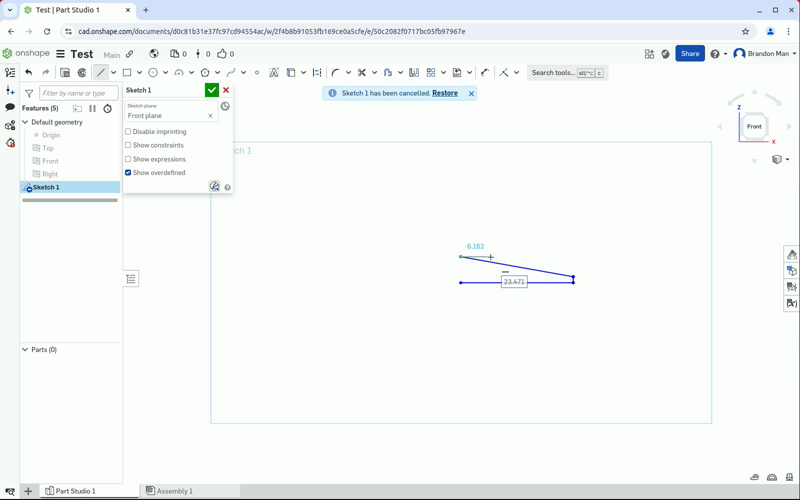
key_down(shift)
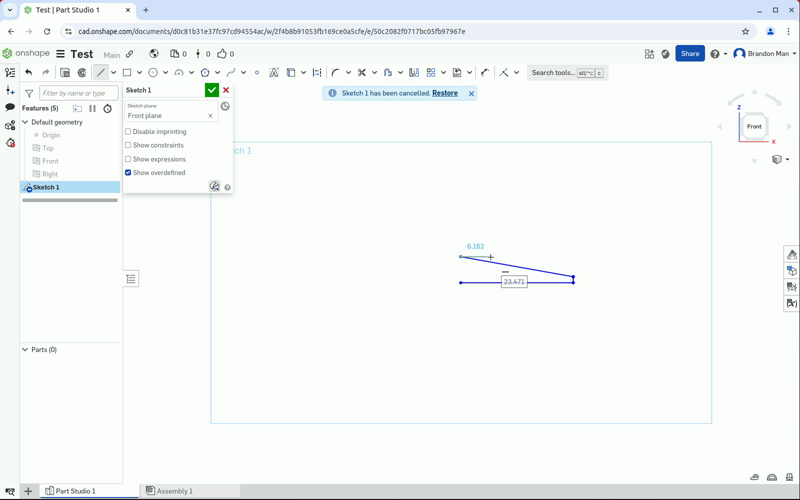
mouse_move(460, 282)
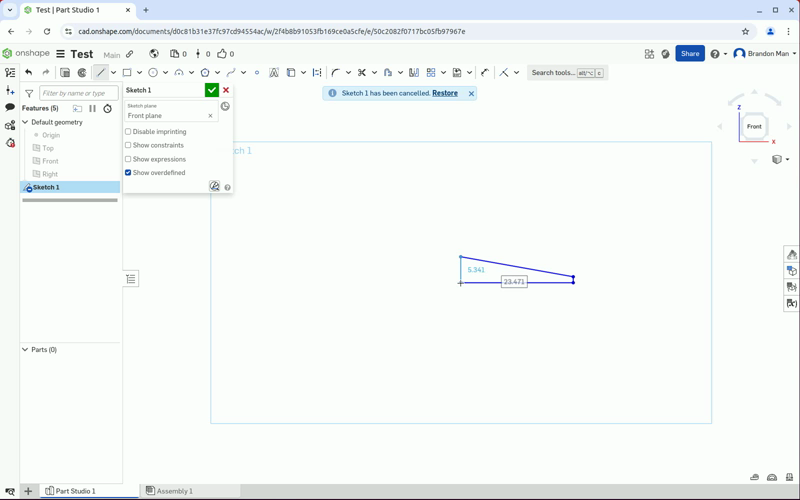
key_up(shift)
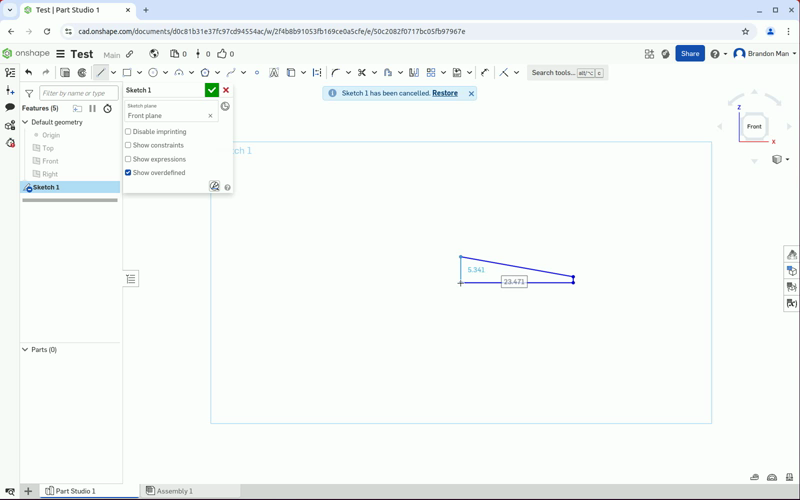
click(460, 282)
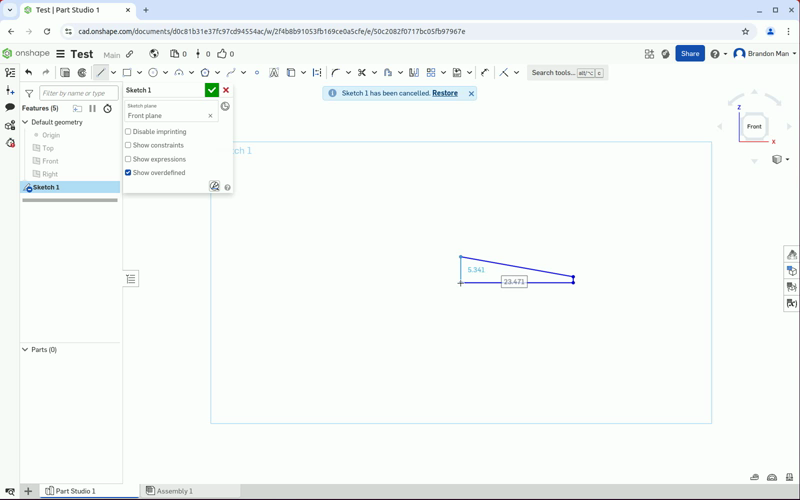
key(esc)
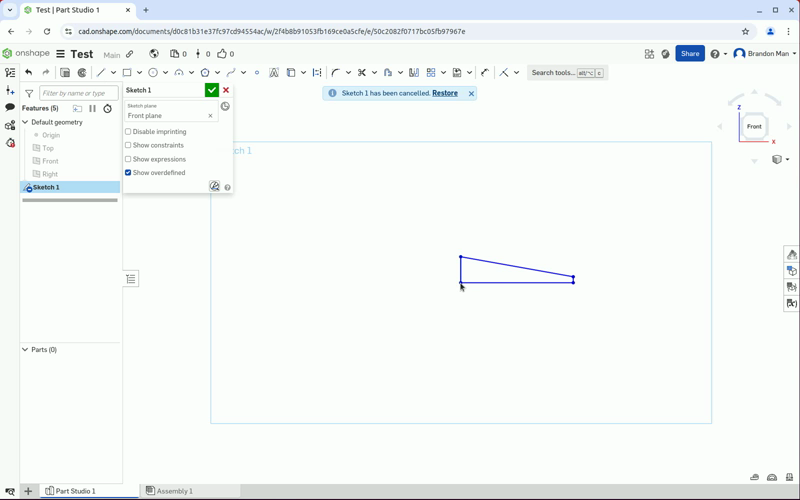
mouse_move(500, 265)
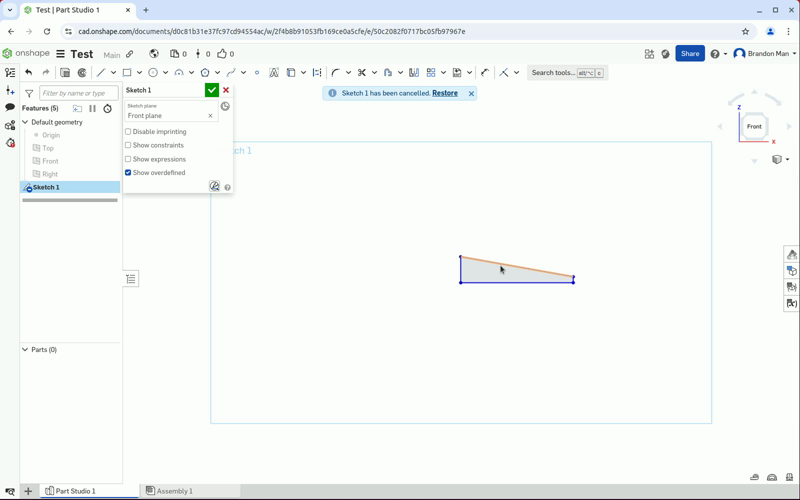
click(500, 265)
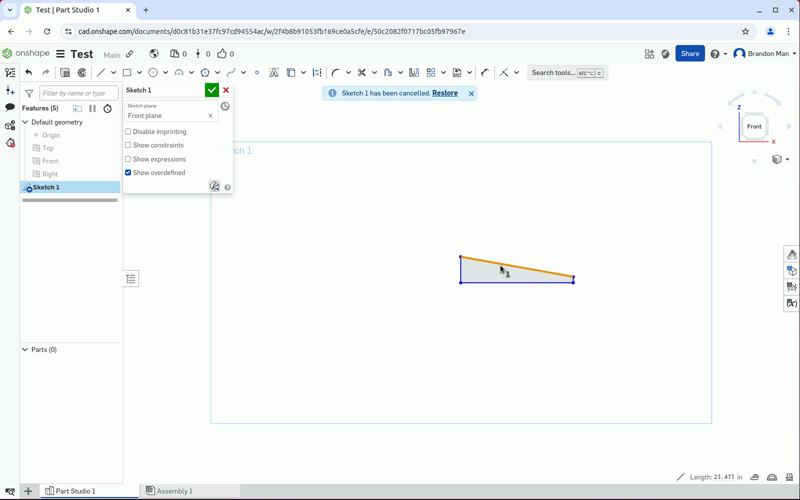
mouse_move(73, 352)
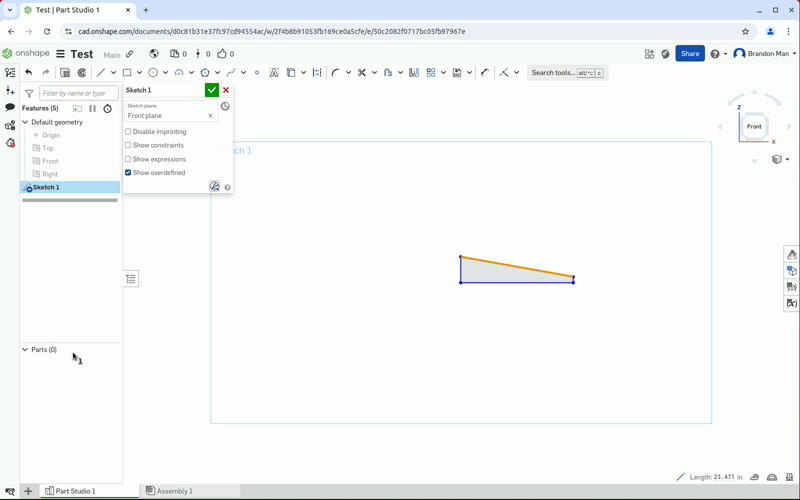
key(shift+y)
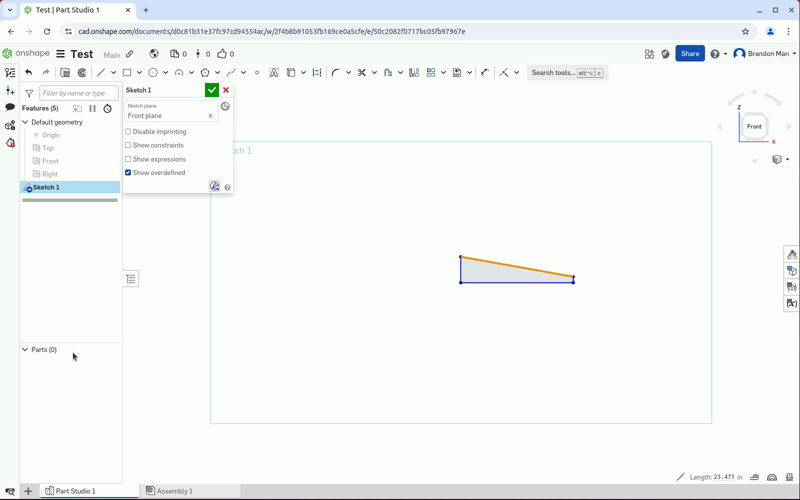
key(shift+e)
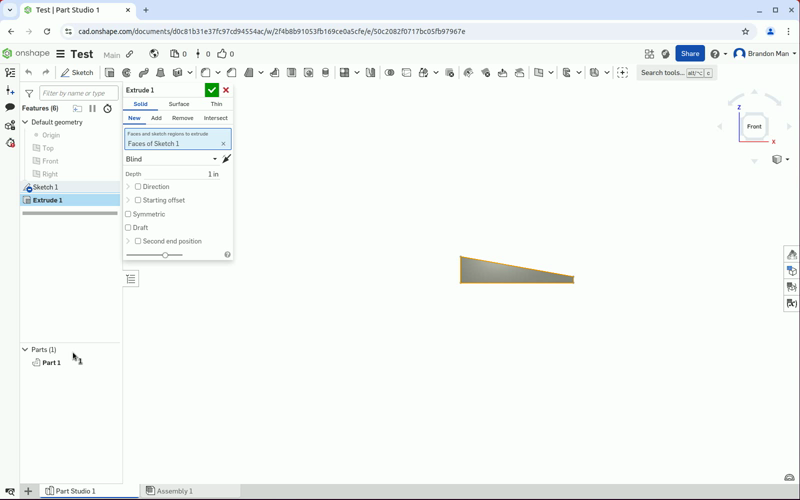
mouse_move(143, 106)
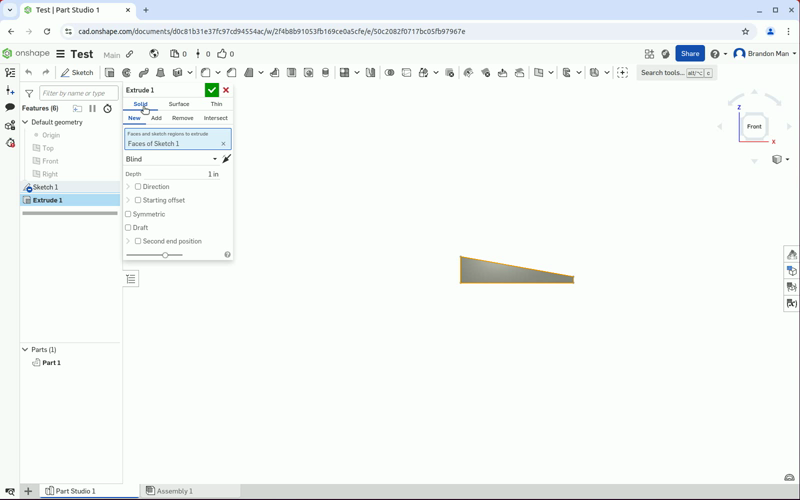
click(143, 106)
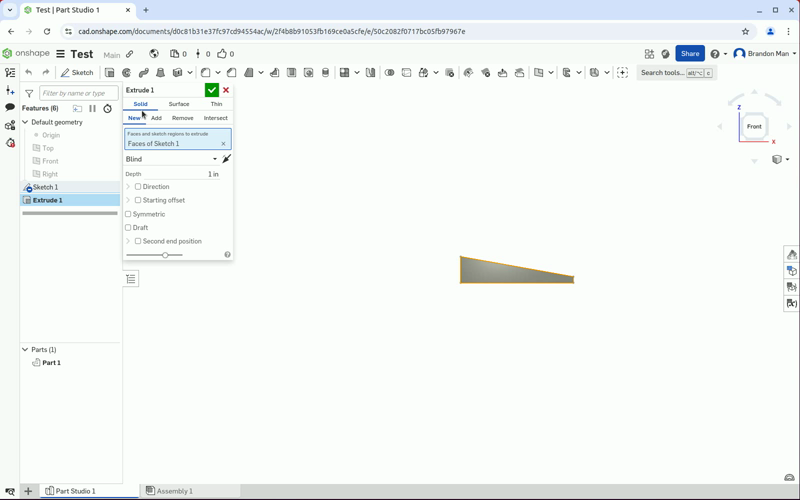
mouse_move(137, 120)
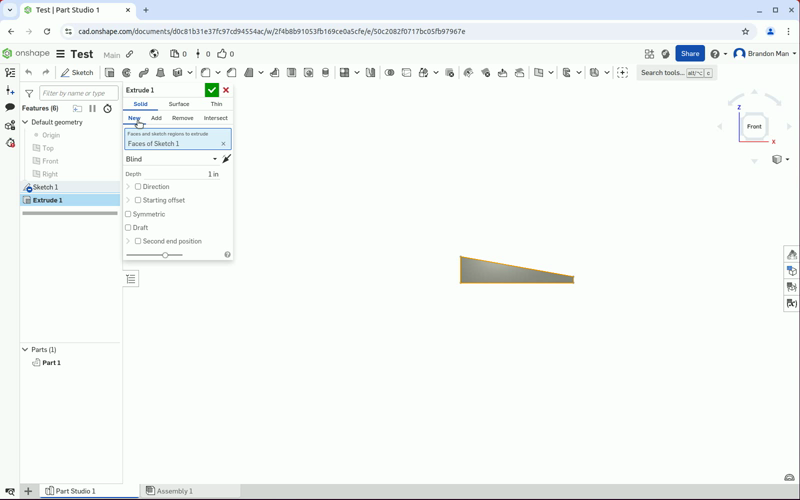
click(137, 120)
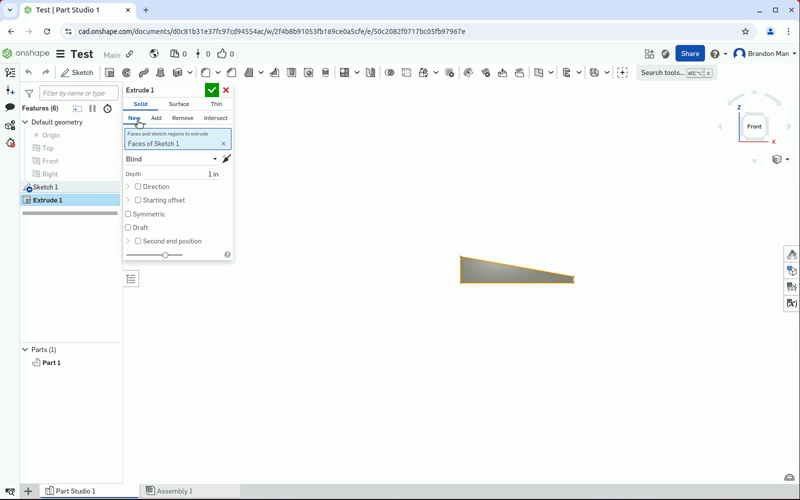
key(tab, 4)
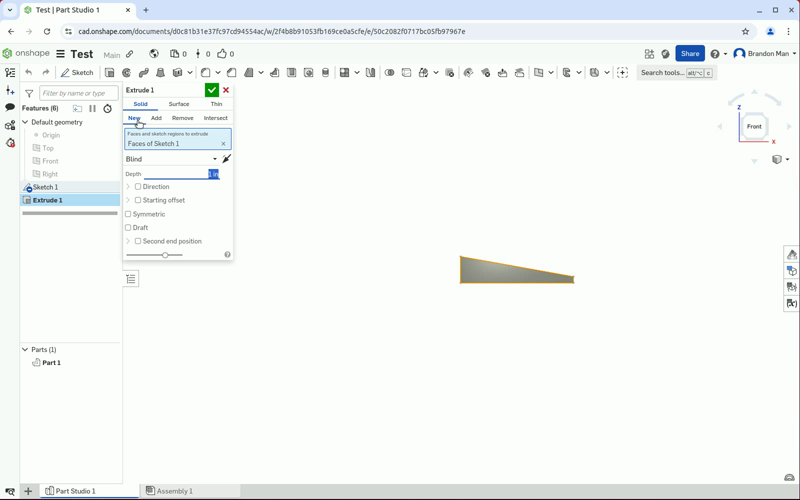
text(-3.129)
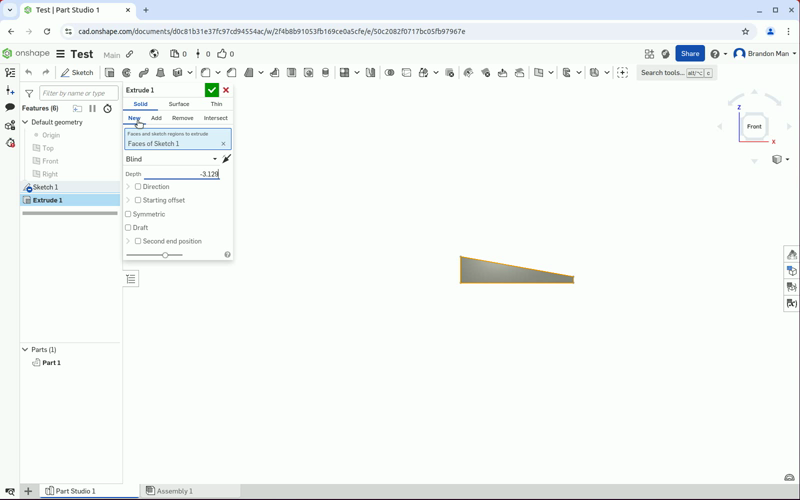
key(enter)
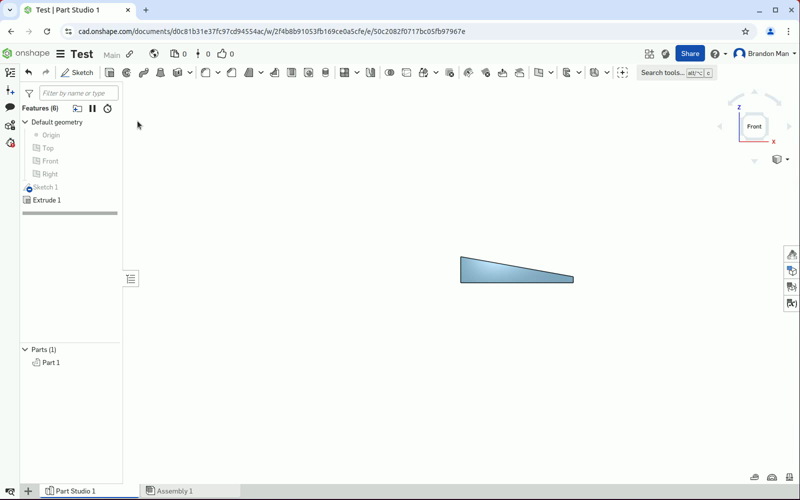
key(shift+h)
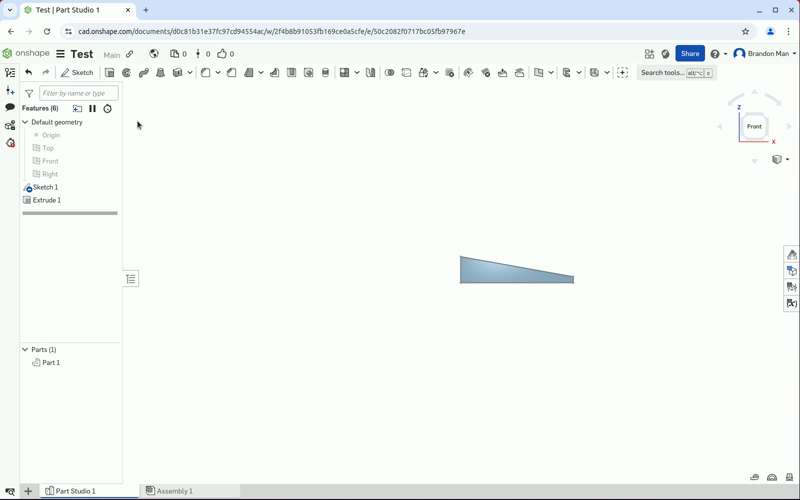
key(shift+h)
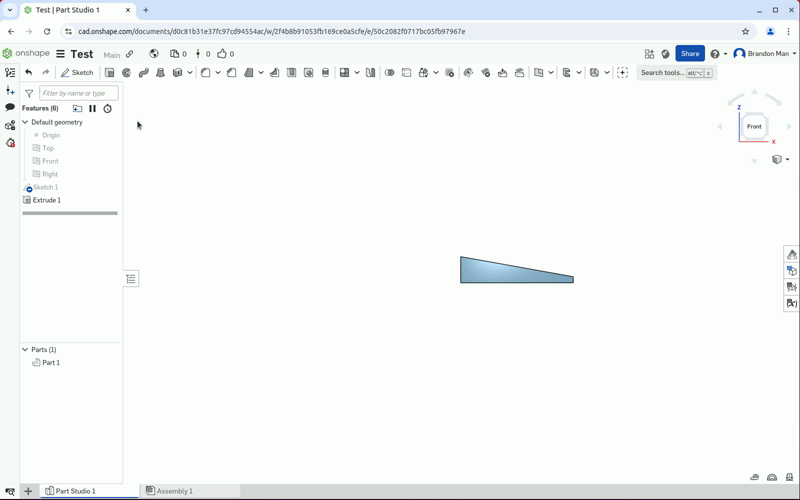
mouse_move(73, 189)
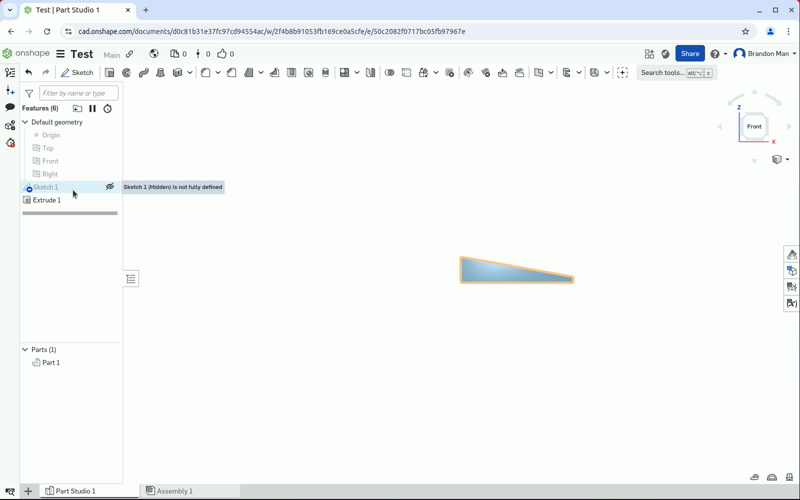
click(73, 189)
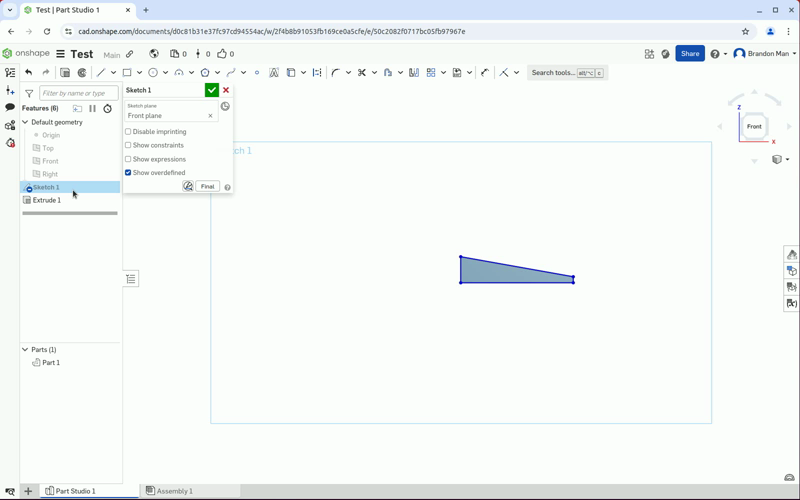
mouse_move(229, 92)
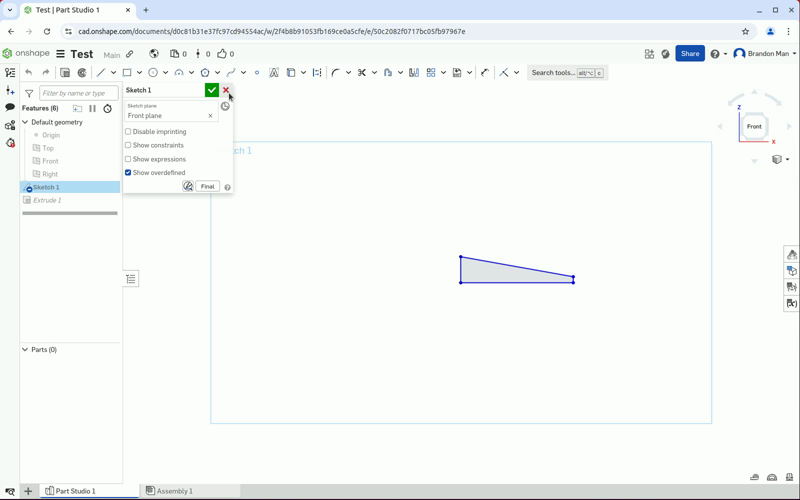
click(229, 92)
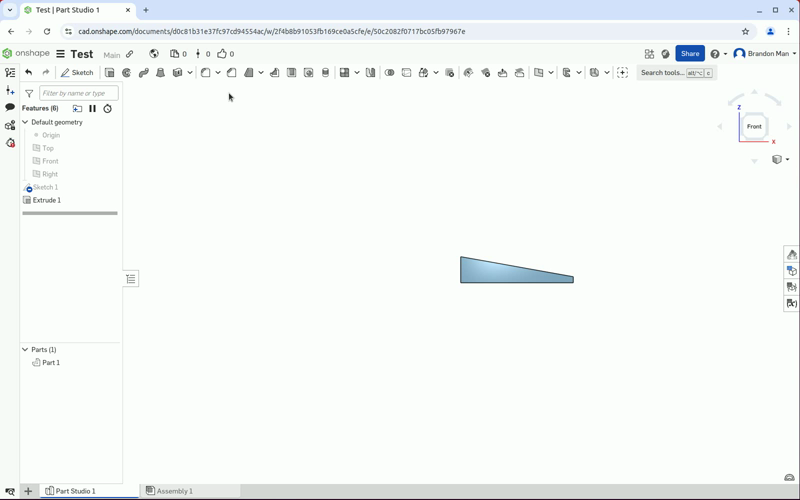
mouse_move(73, 352)
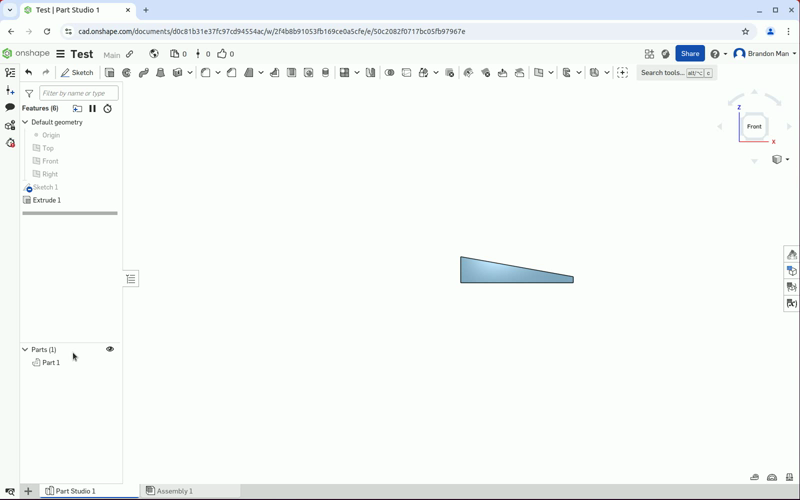
key(y)
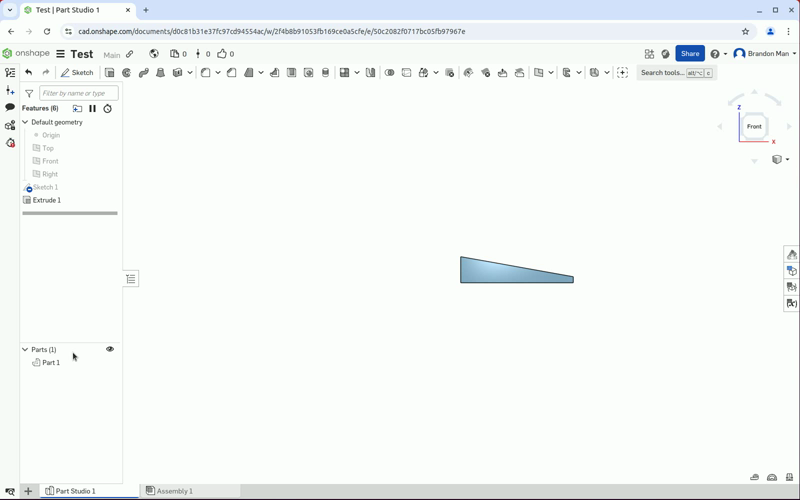
key(shift+p)
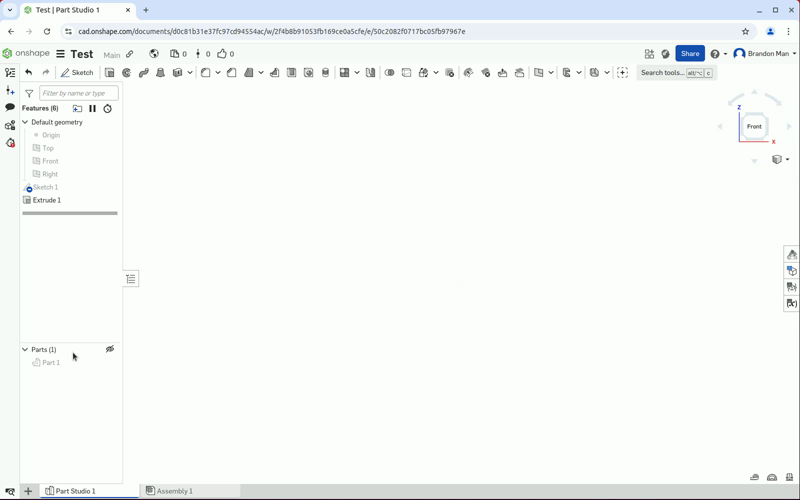
key(space)
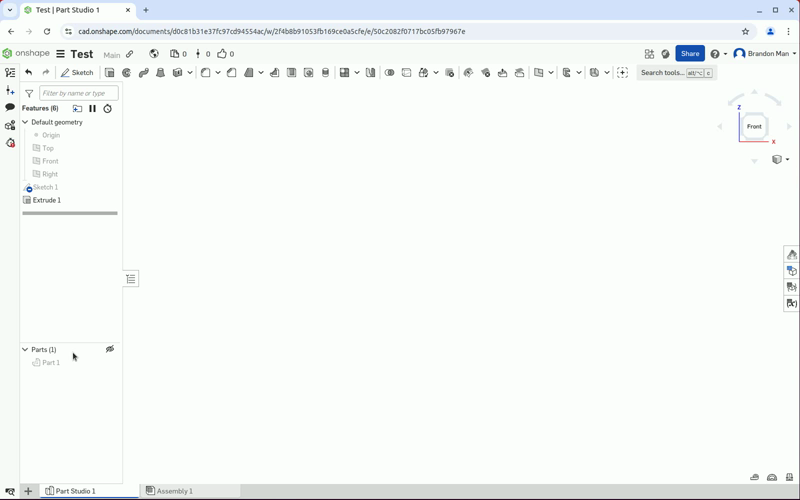
key_down(shift)
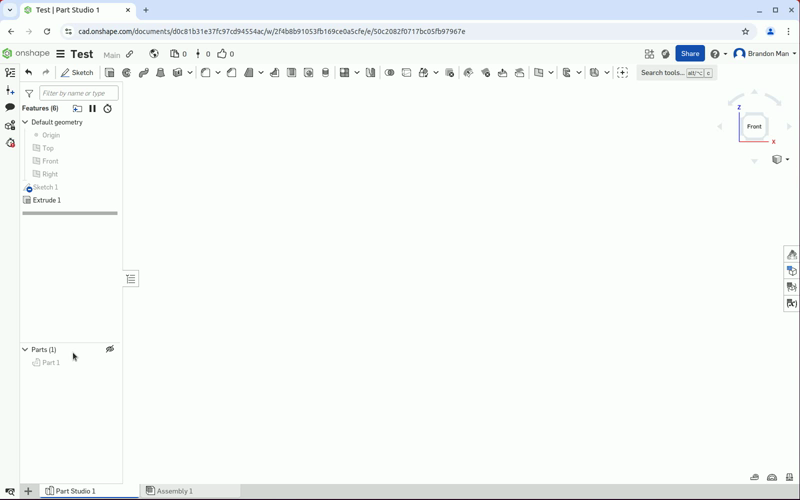
key(left)
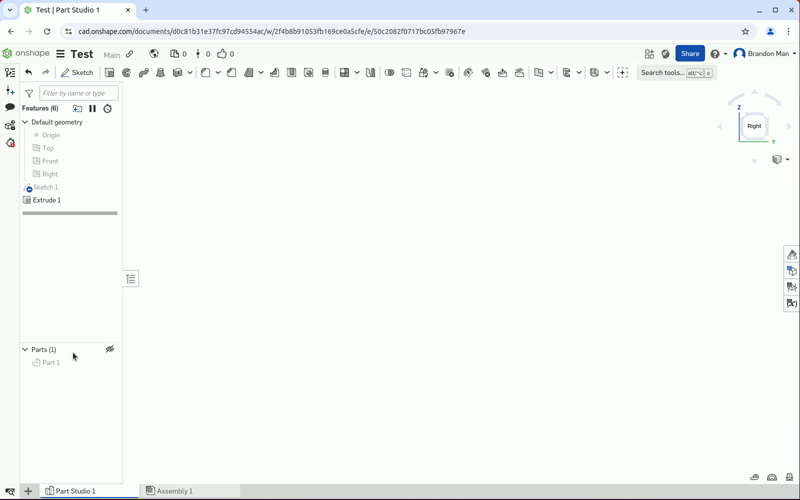
key_up(shift)
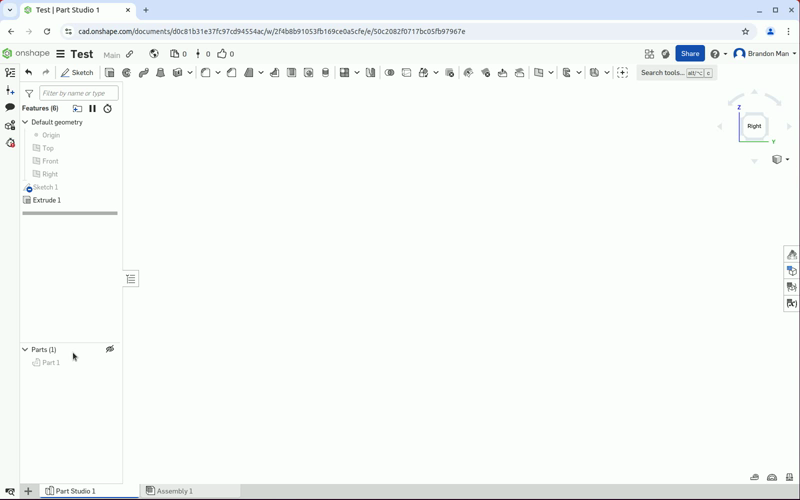
mouse_move(73, 352)
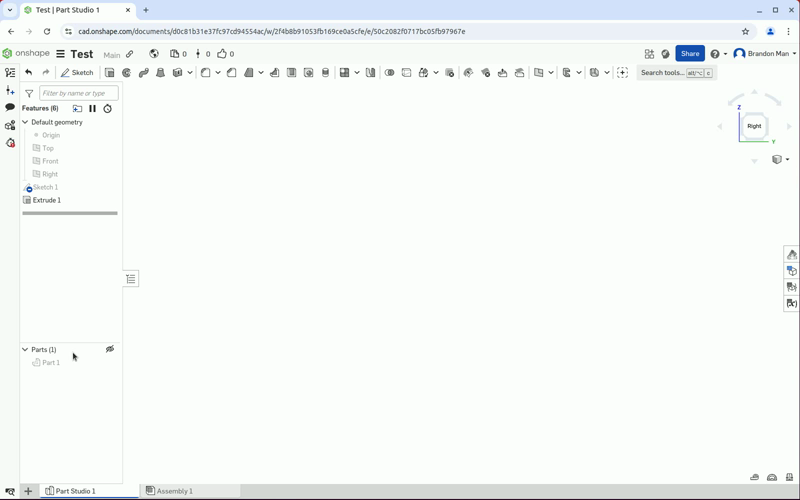
key(shift+y)
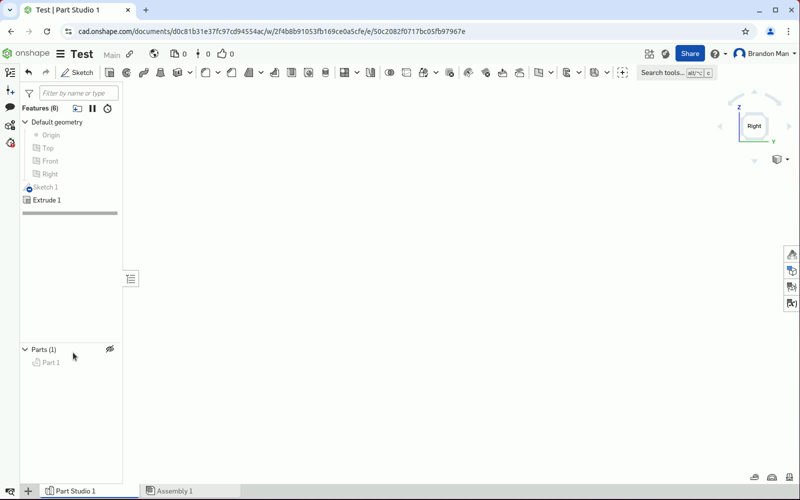
key(shift+s)
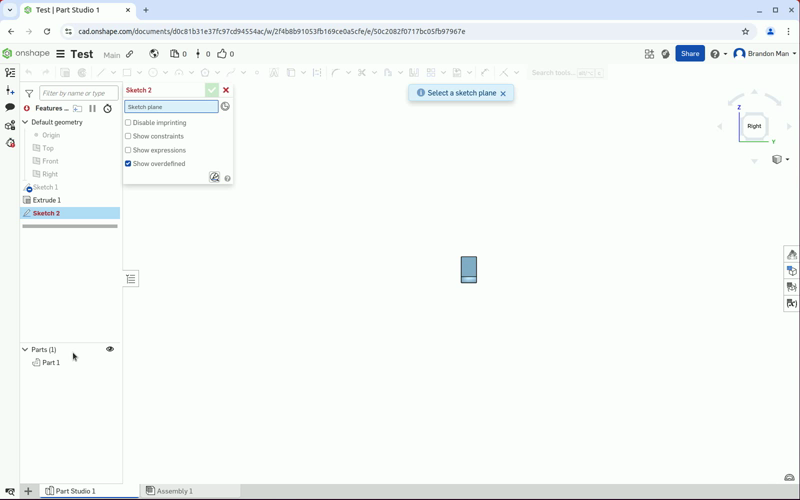
mouse_move(73, 176)
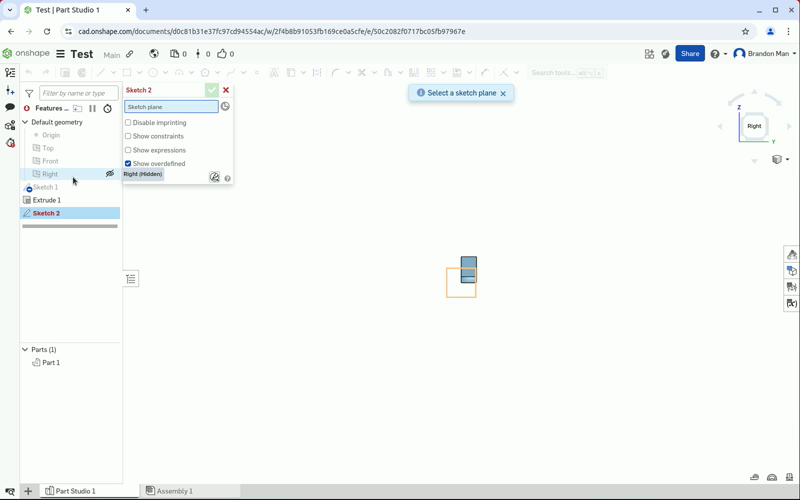
click(73, 176)
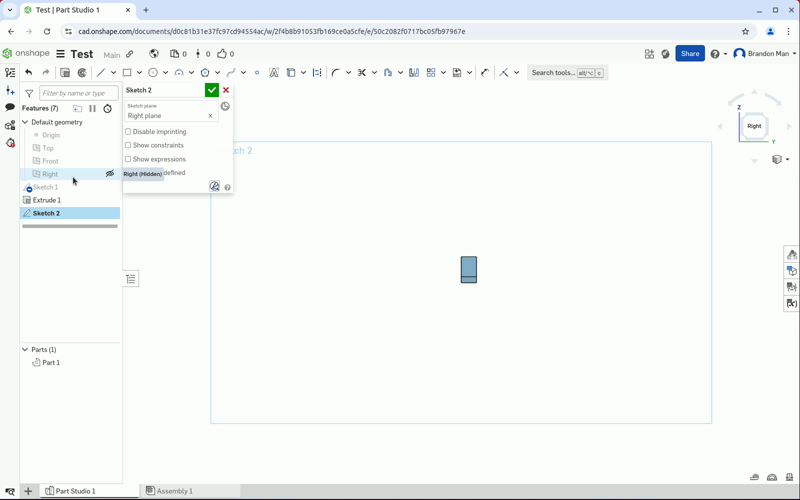
mouse_move(73, 352)
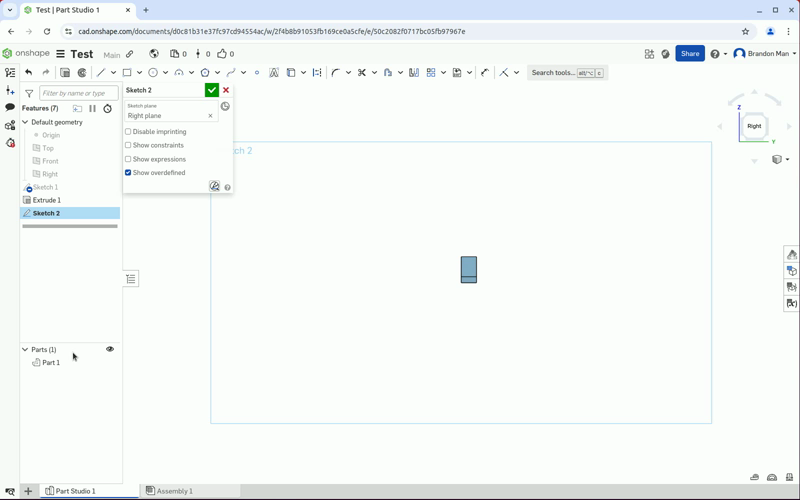
key(y)
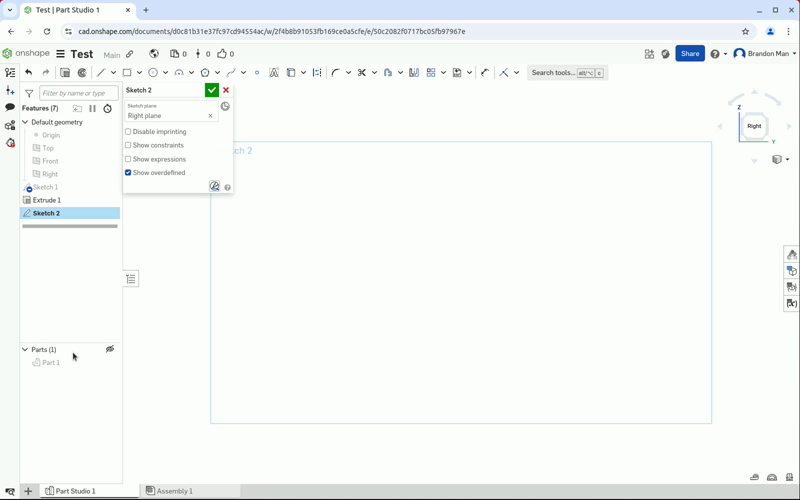
key(c)
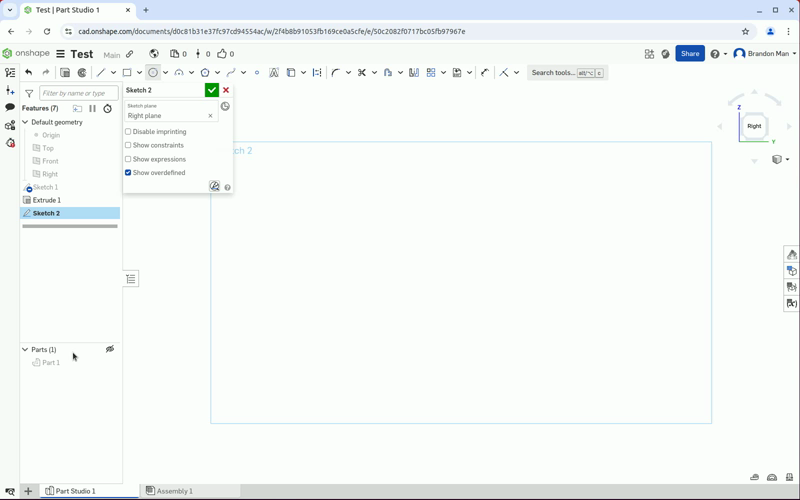
key_down(shift)
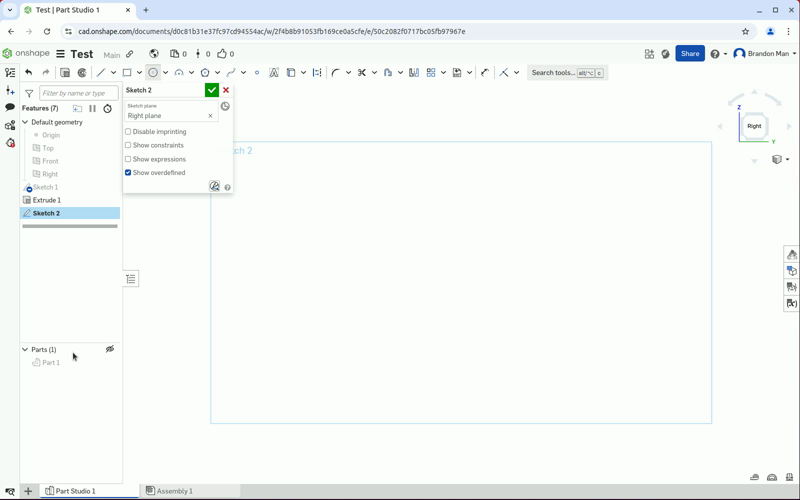
mouse_move(468, 270)
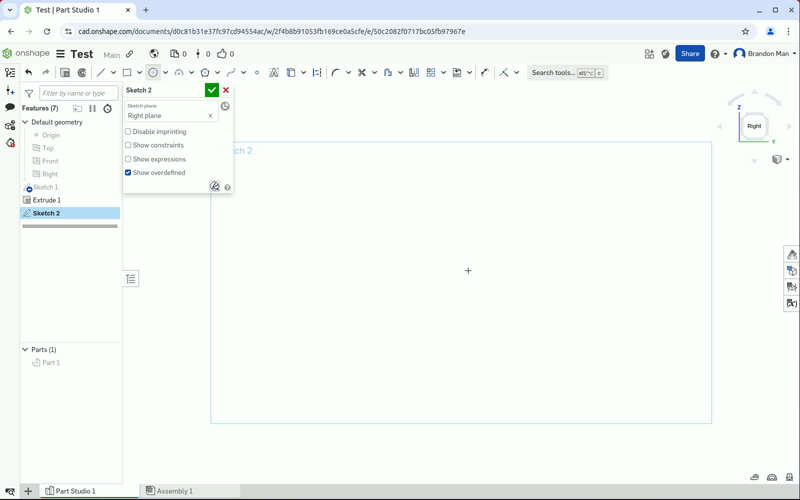
click(468, 270)
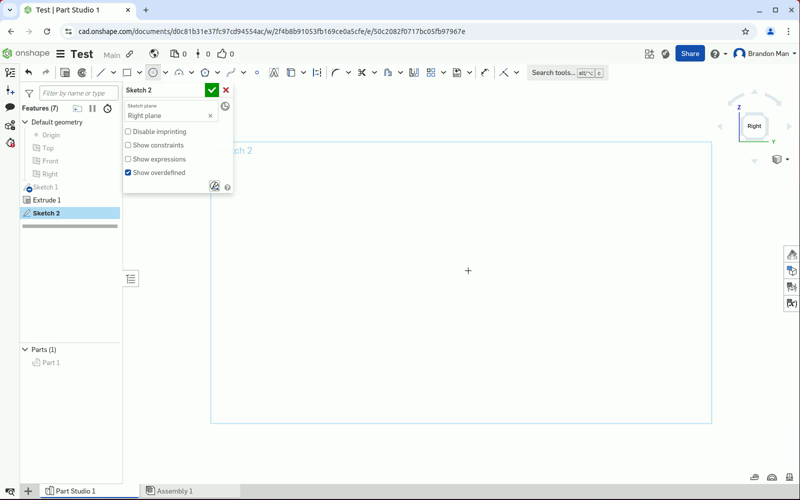
key_up(shift)
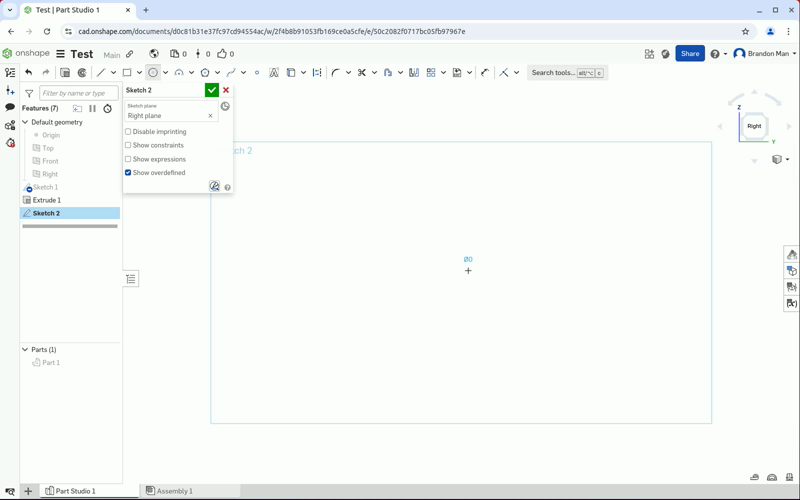
mouse_move(472, 270)
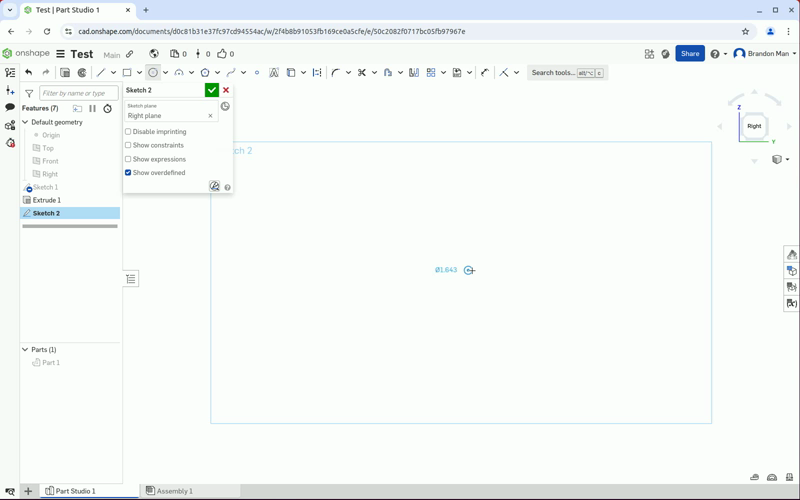
click(472, 270)
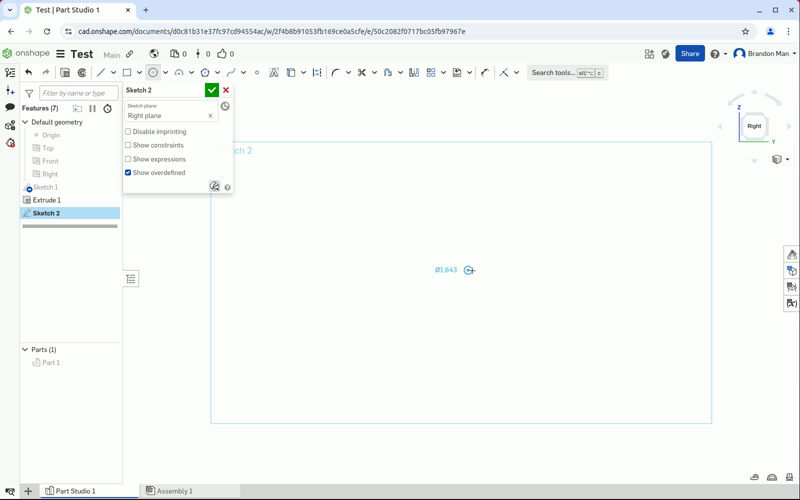
key(esc)
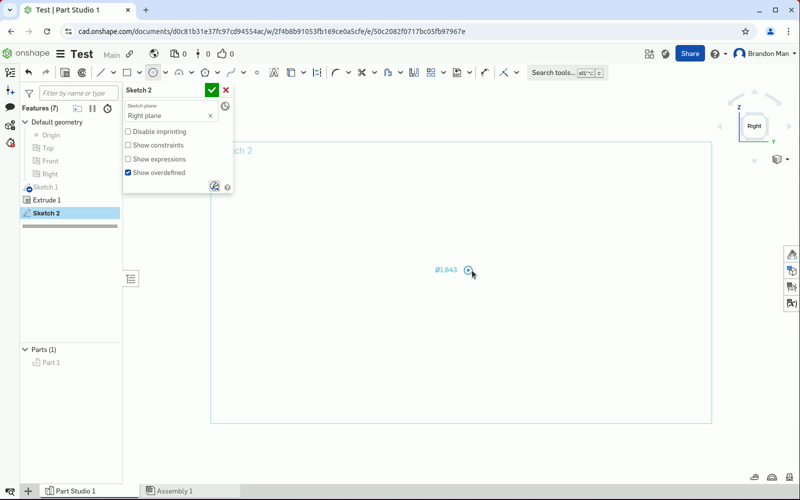
mouse_move(470, 267)
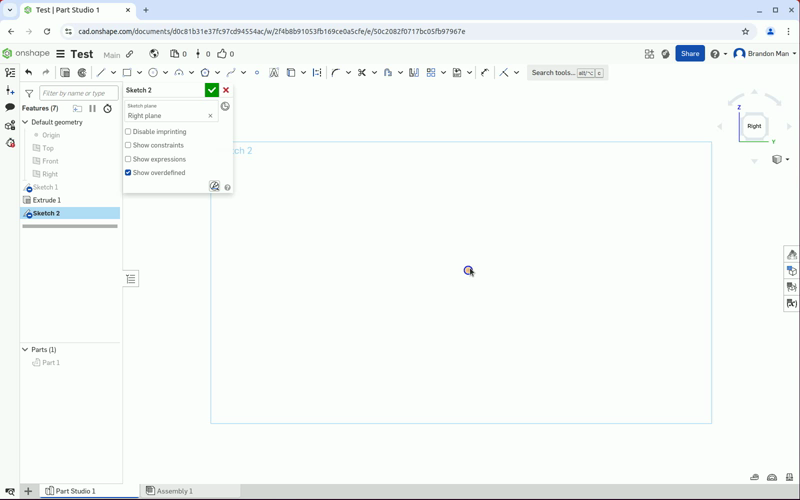
scroll(6)
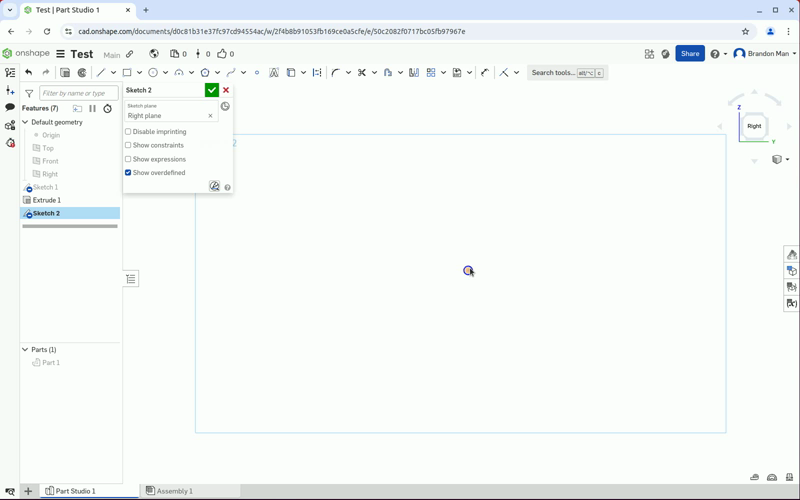
scroll(6)
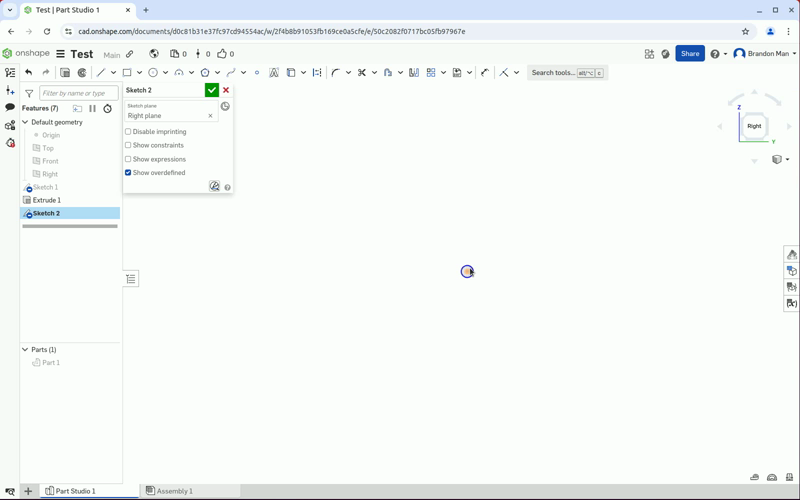
scroll(6)
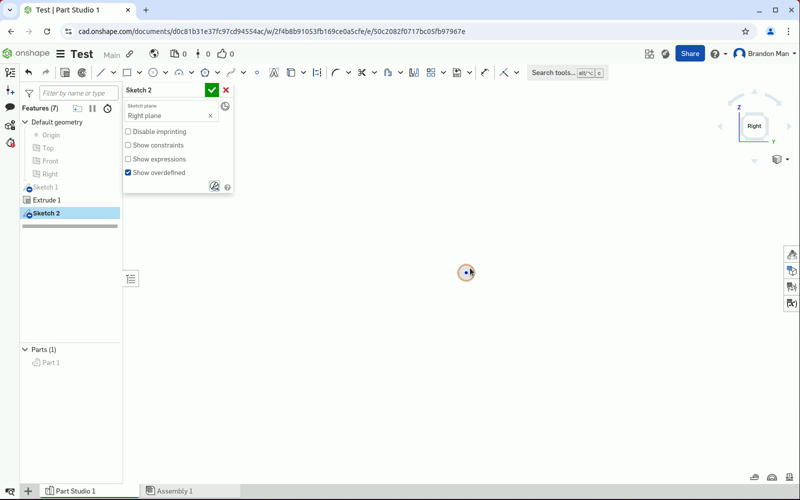
scroll(6)
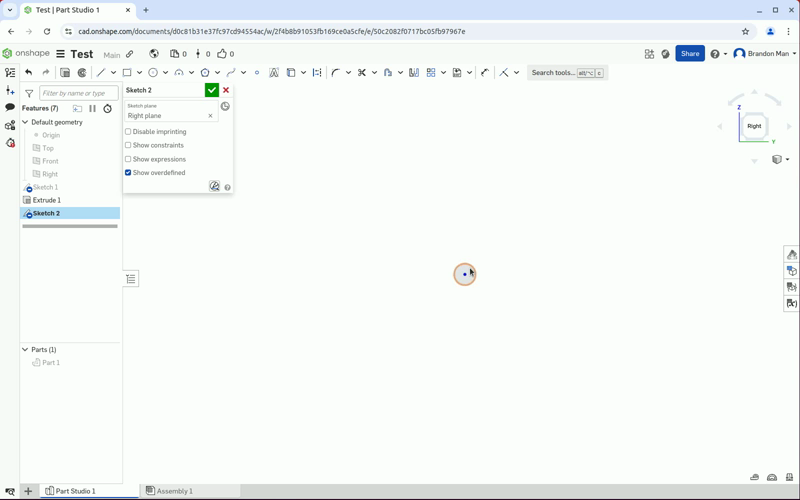
scroll(6)
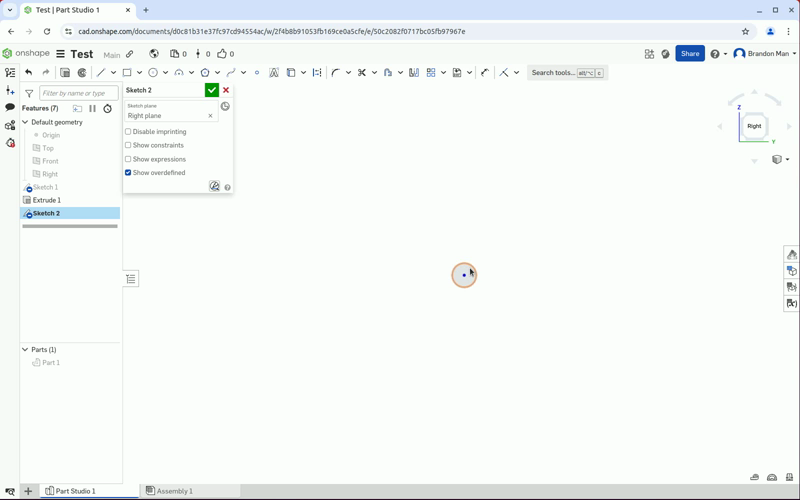
scroll(6)
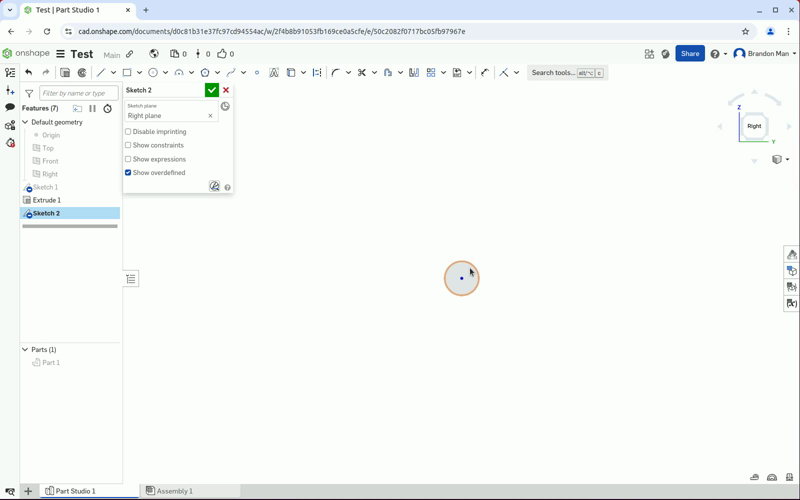
scroll(6)
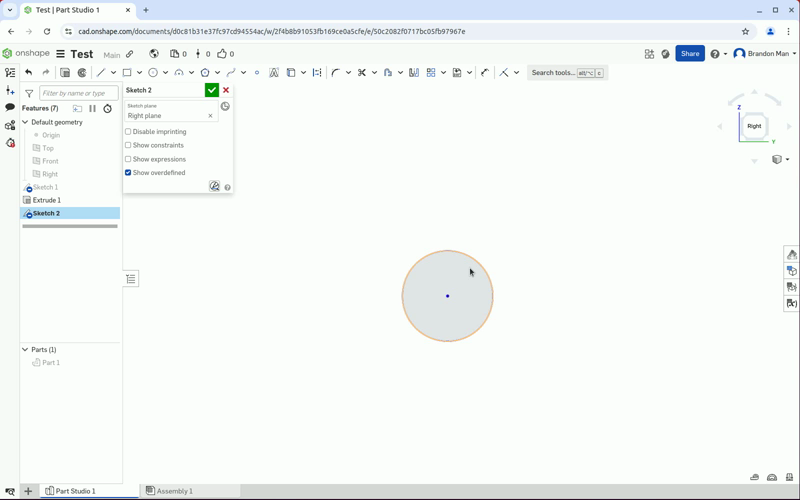
click(470, 267)
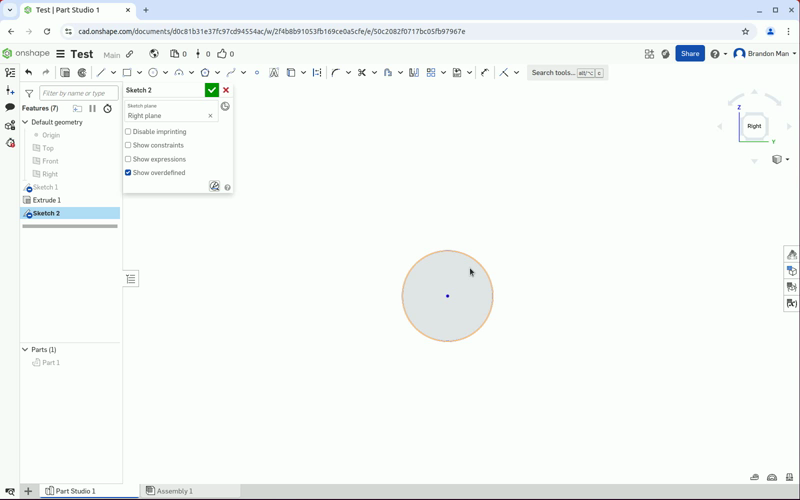
scroll(-6)
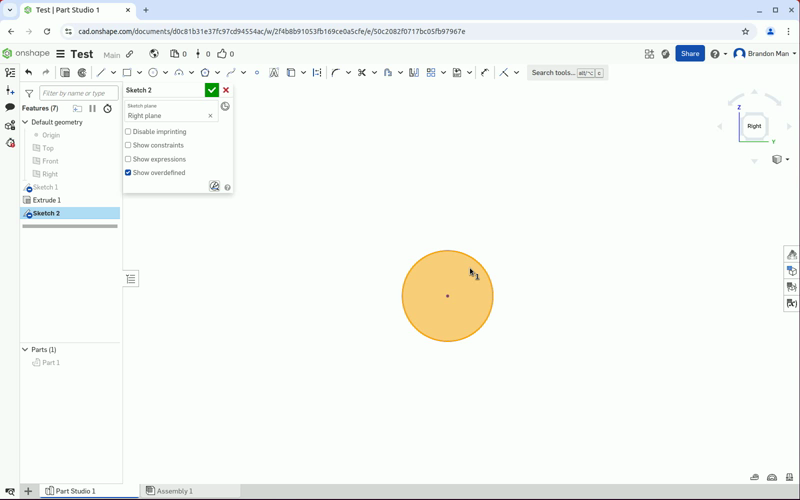
scroll(-6)
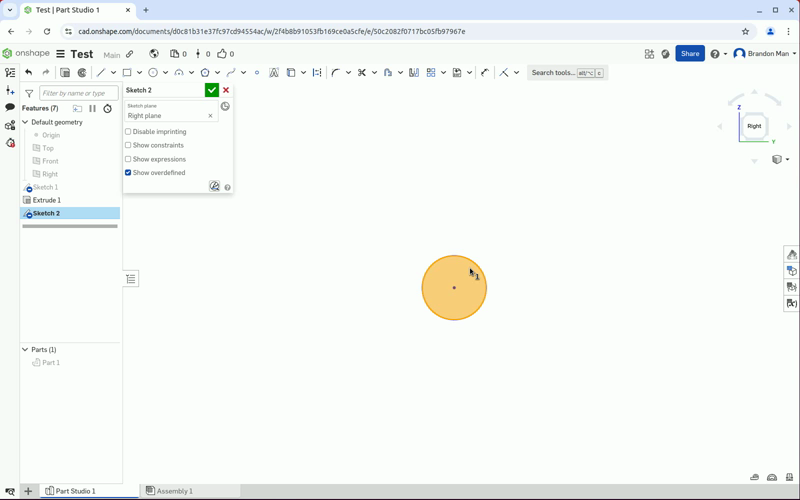
scroll(-6)
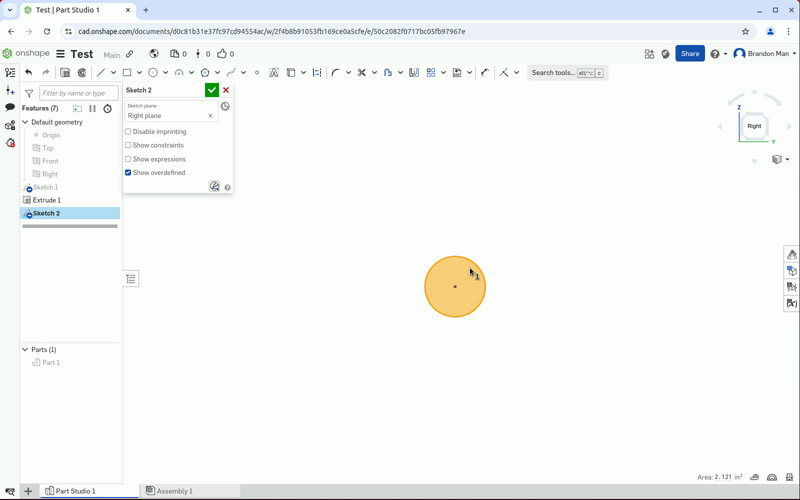
scroll(-6)
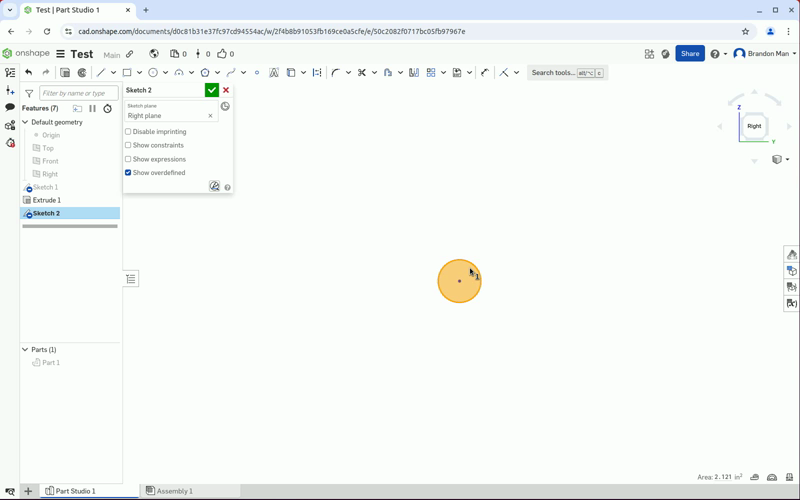
scroll(-6)
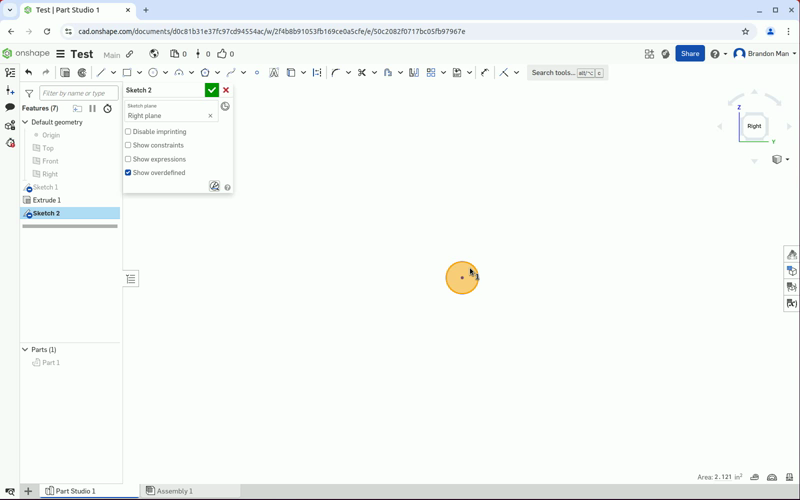
scroll(-6)
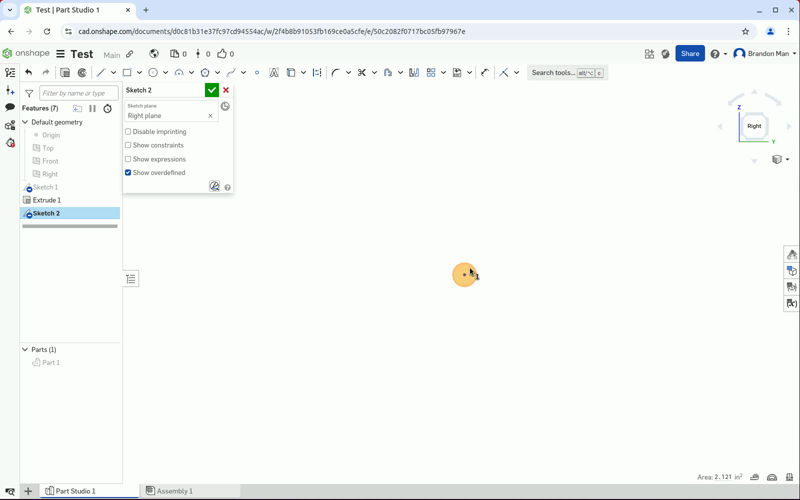
scroll(-6)
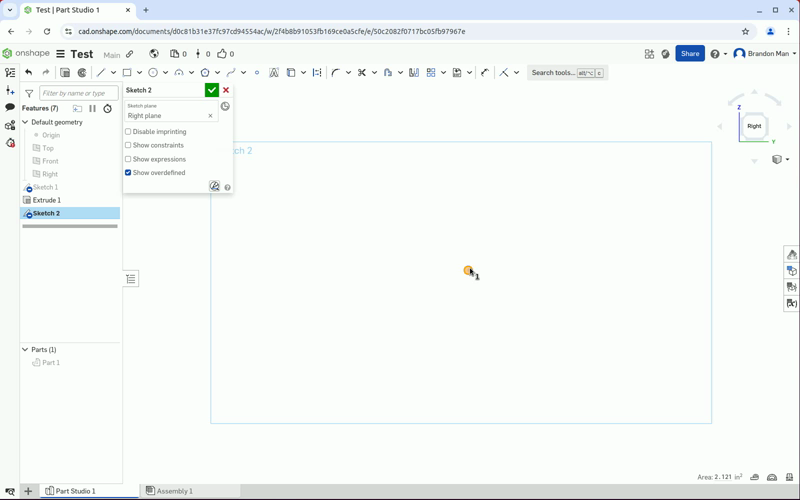
mouse_move(73, 352)
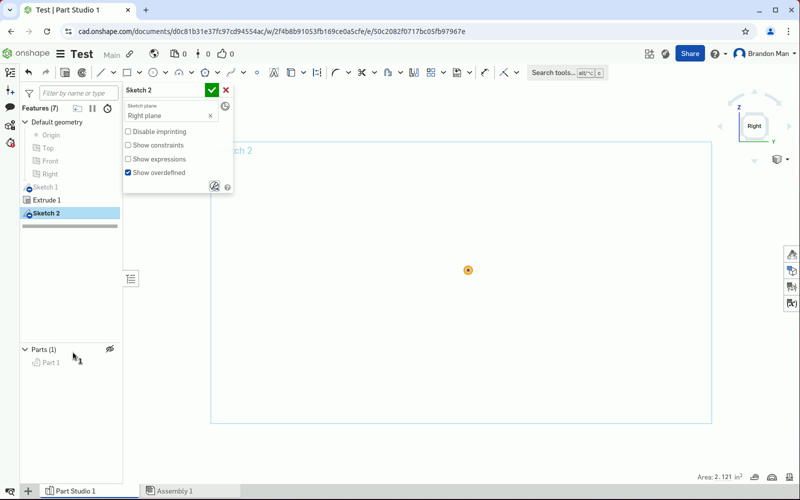
key(shift+y)
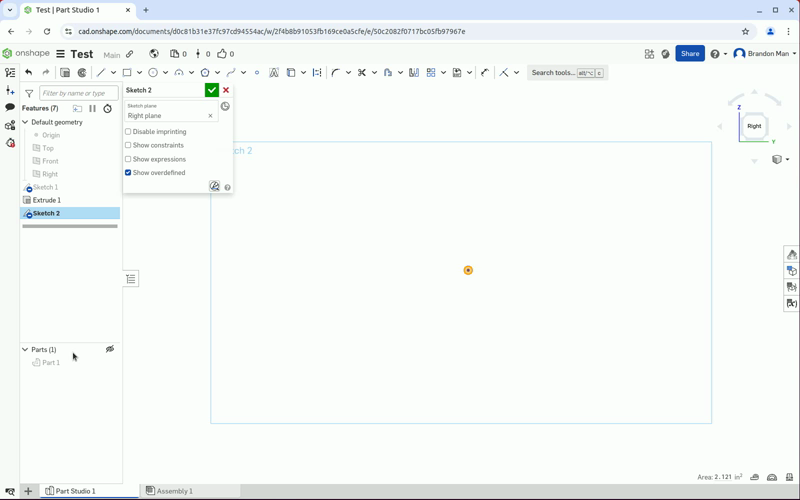
key(shift+e)
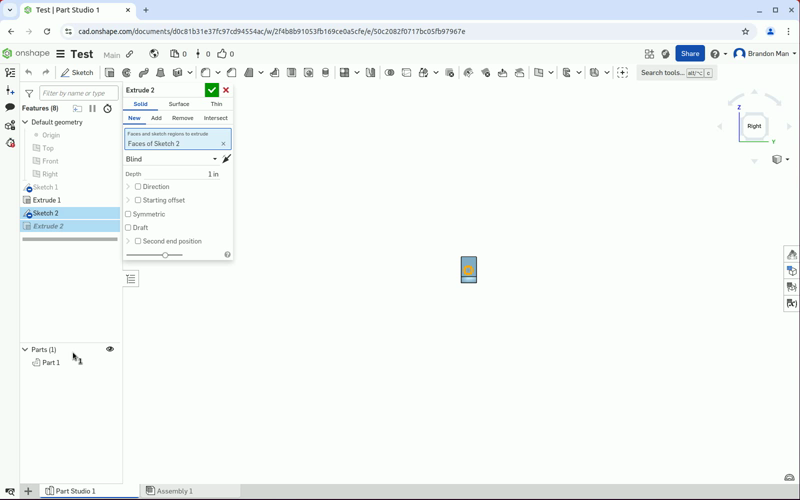
mouse_move(143, 106)
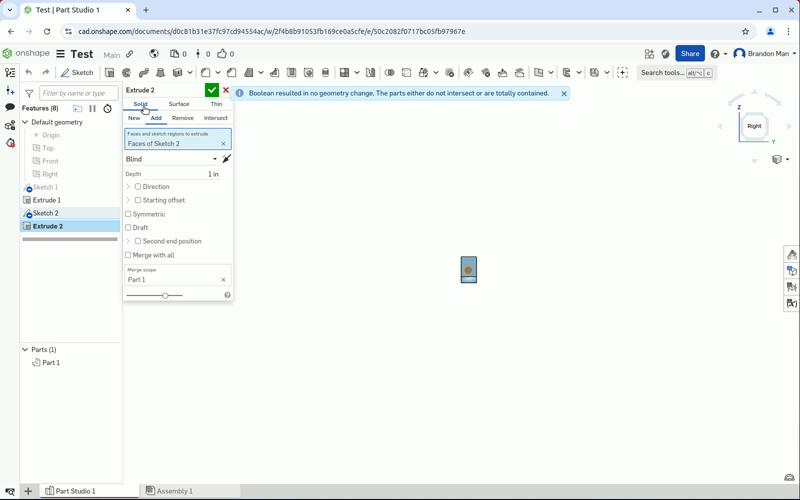
click(143, 106)
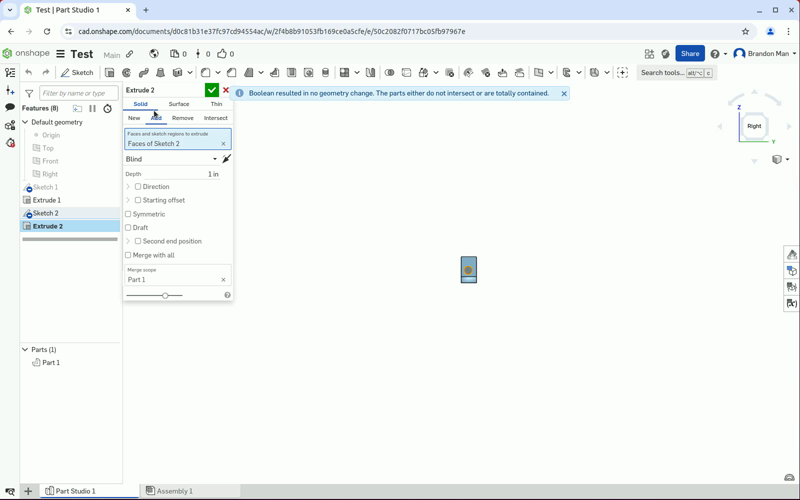
mouse_move(186, 120)
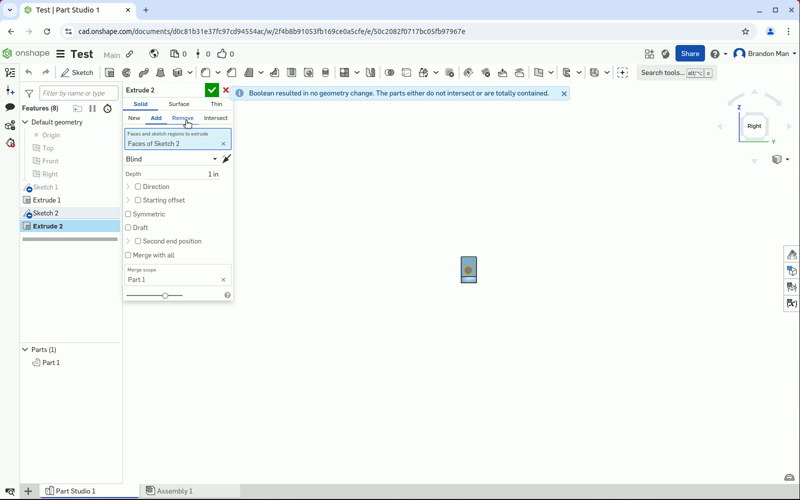
click(186, 120)
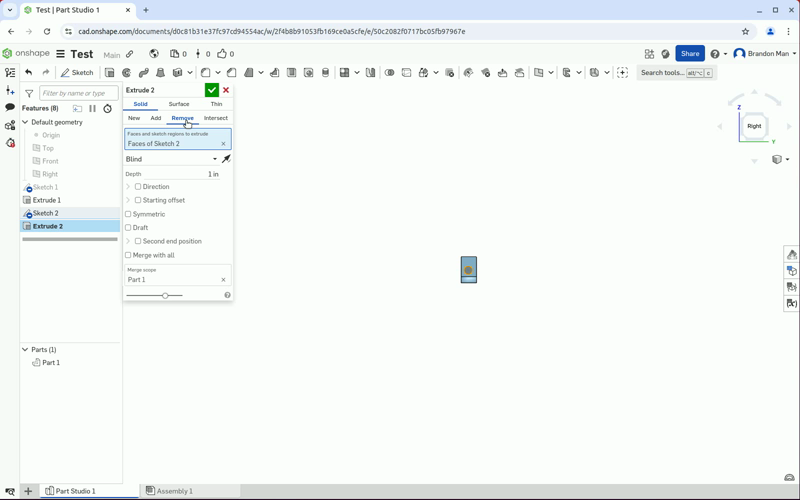
key(tab, 4)
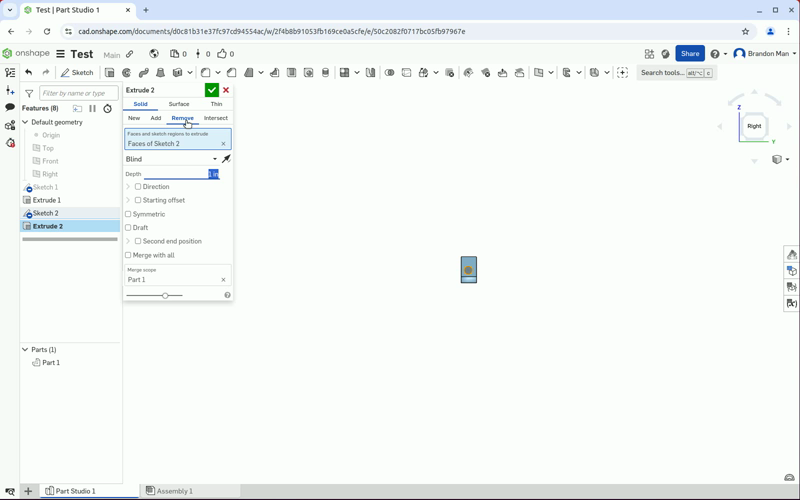
text(4.092)
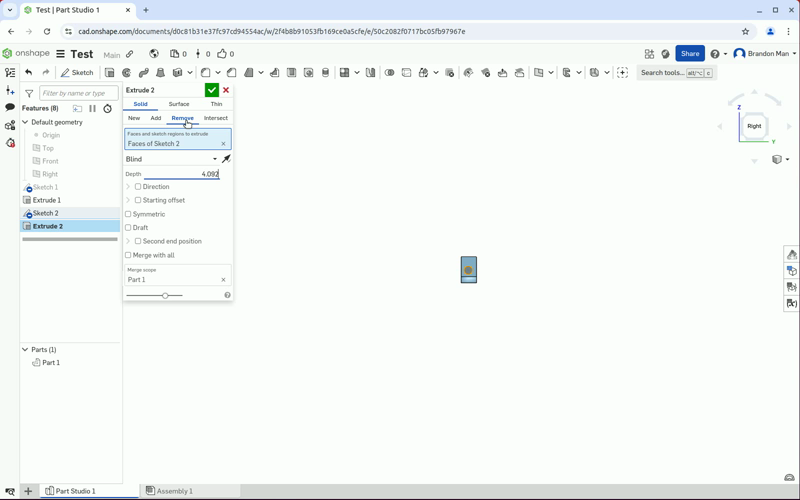
key(tab, 6)
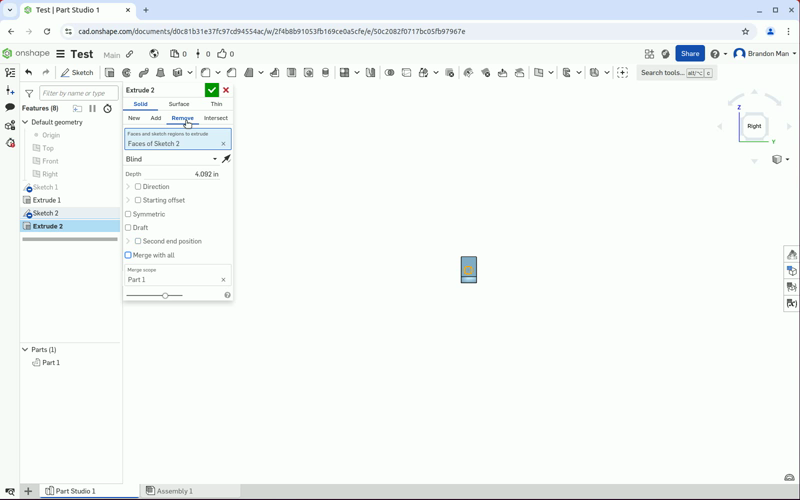
key(space)
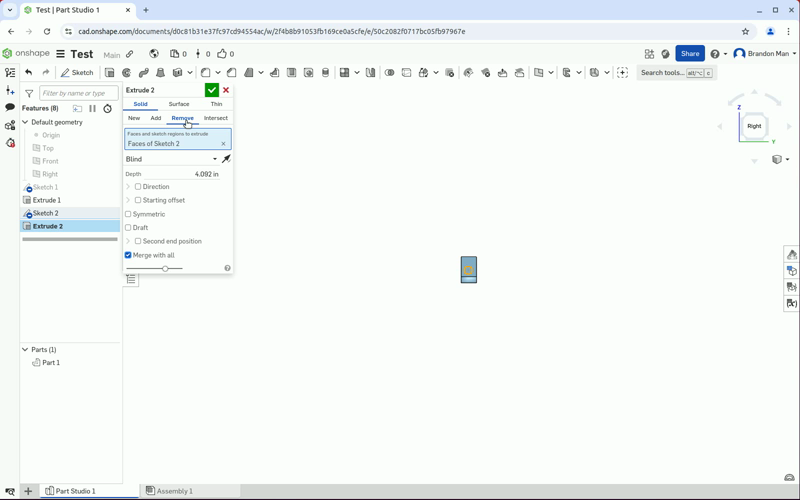
key(enter)
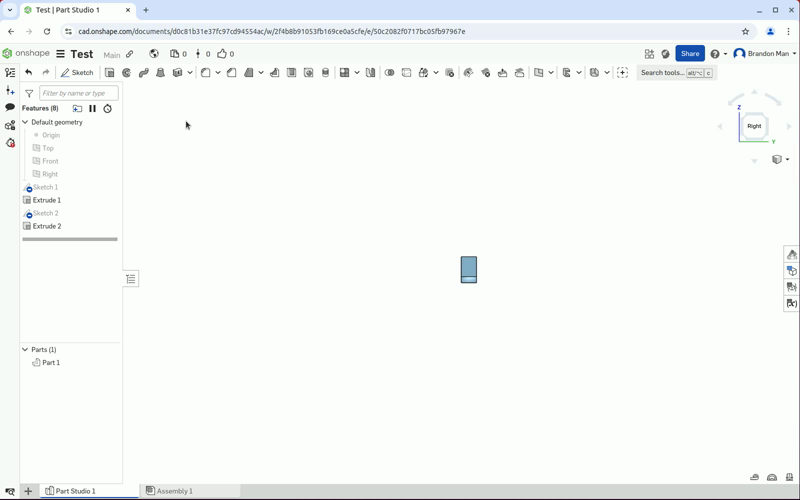
key(shift+h)
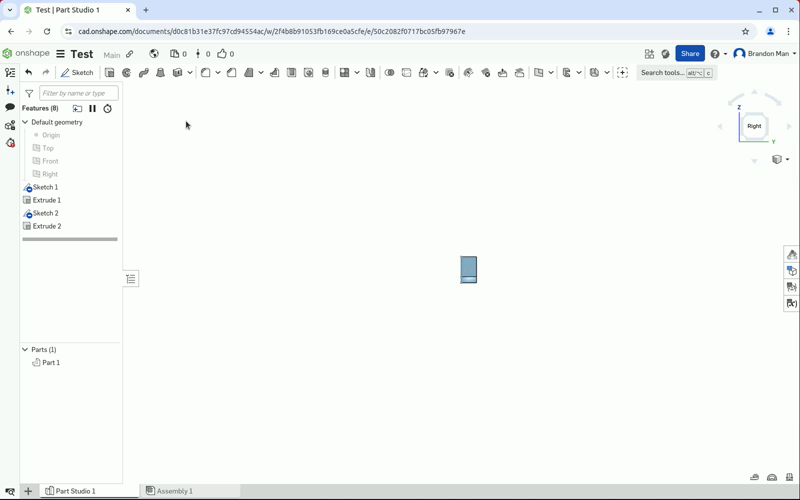
key(shift+h)
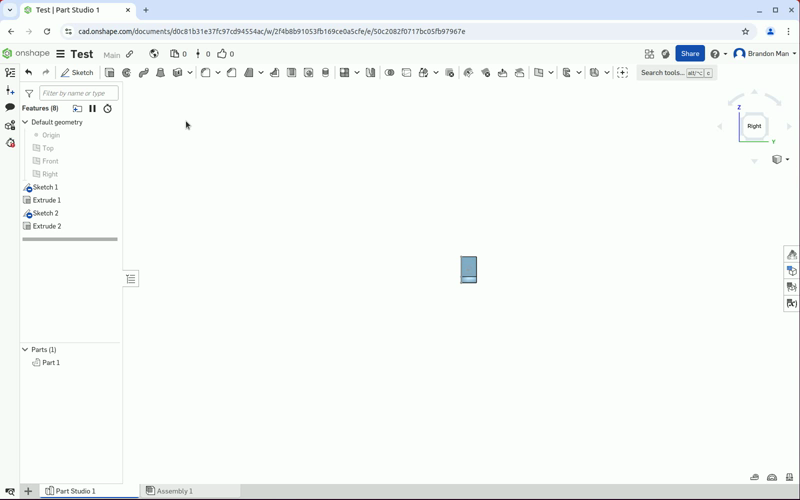
key(shift+7)
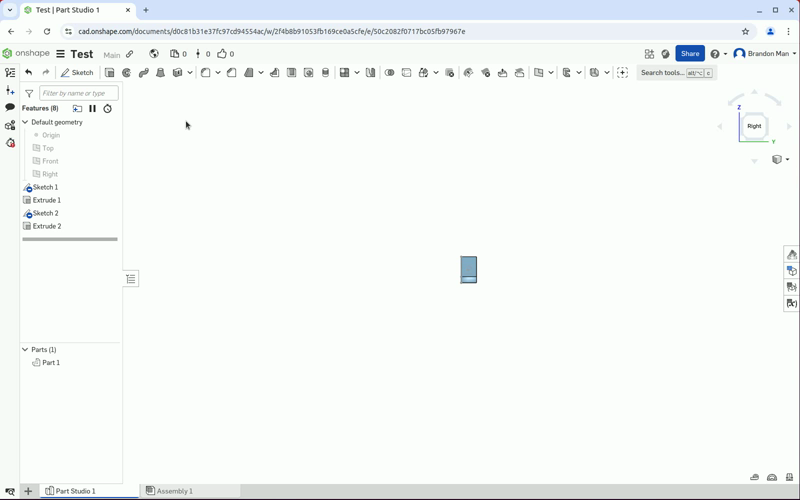
key(right, 2)
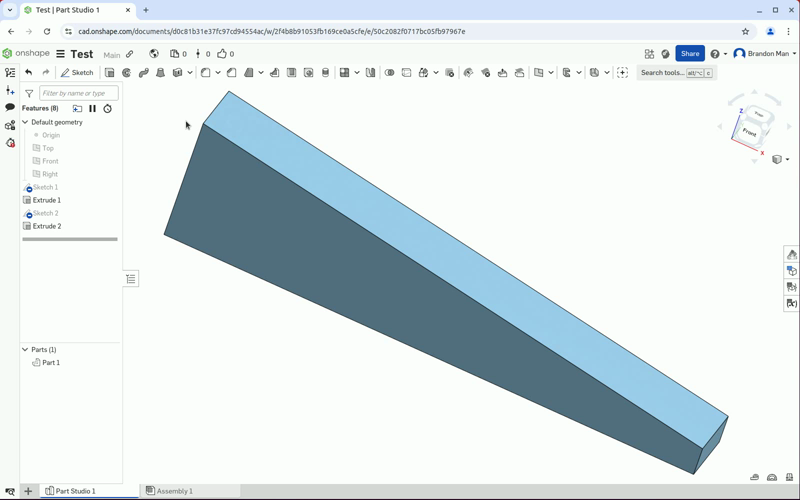
key(down, 2)
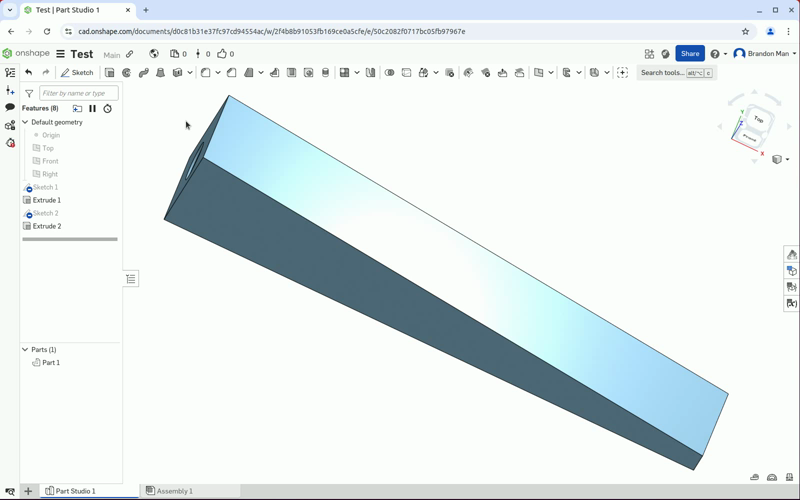
key(up, 2)
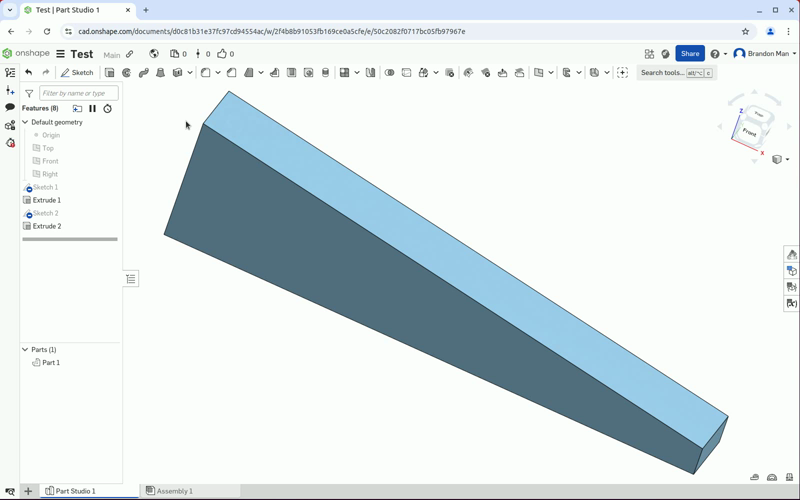
key(left, 2)
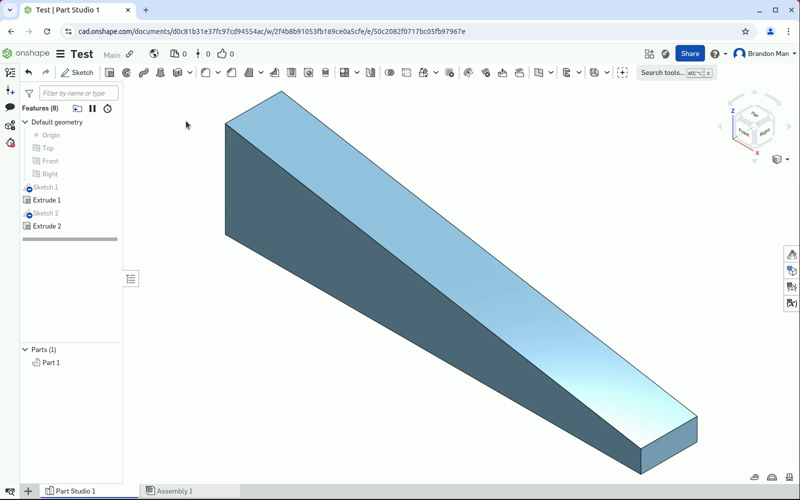
mouse_move(73, 189)
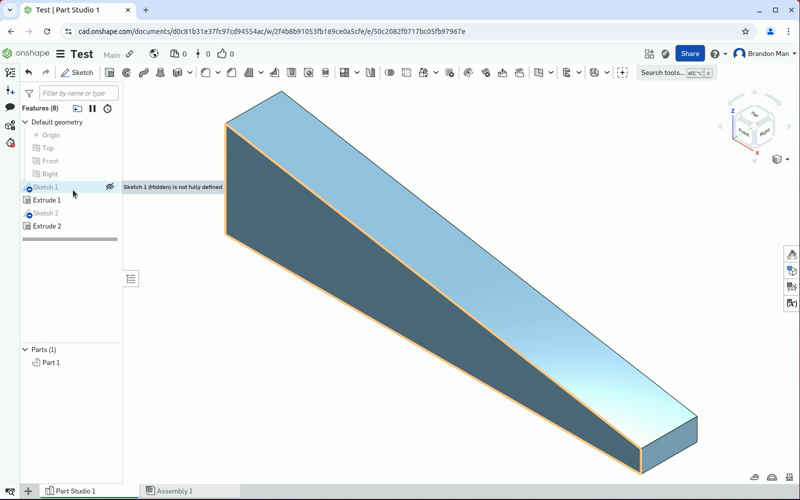
click(73, 189)